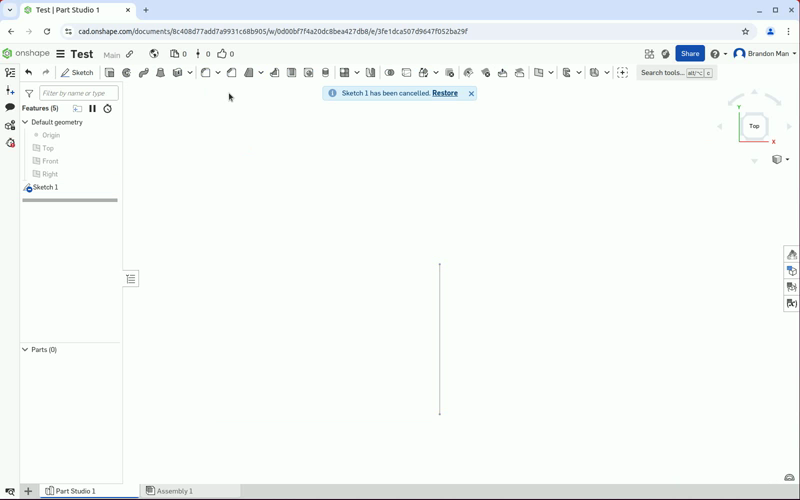
key(shift+h)
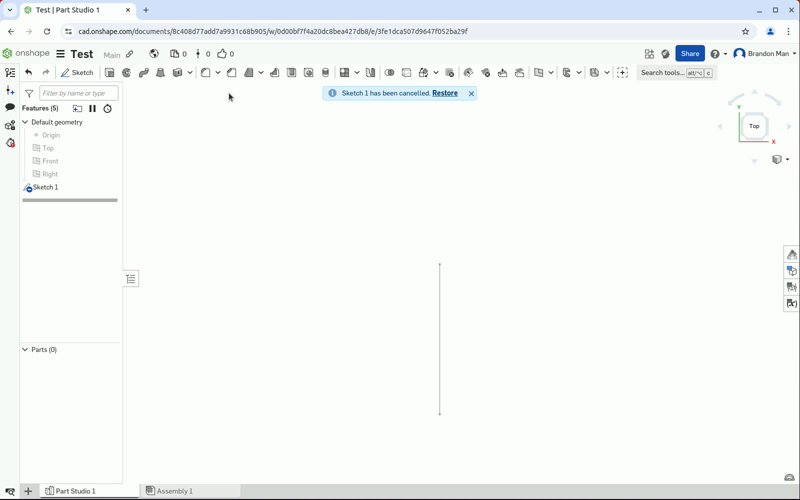
key(shift+s)
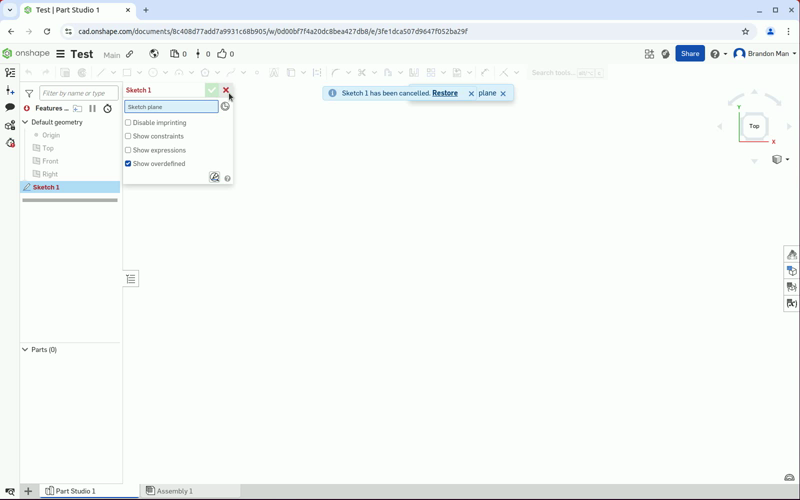
mouse_move(73, 150)
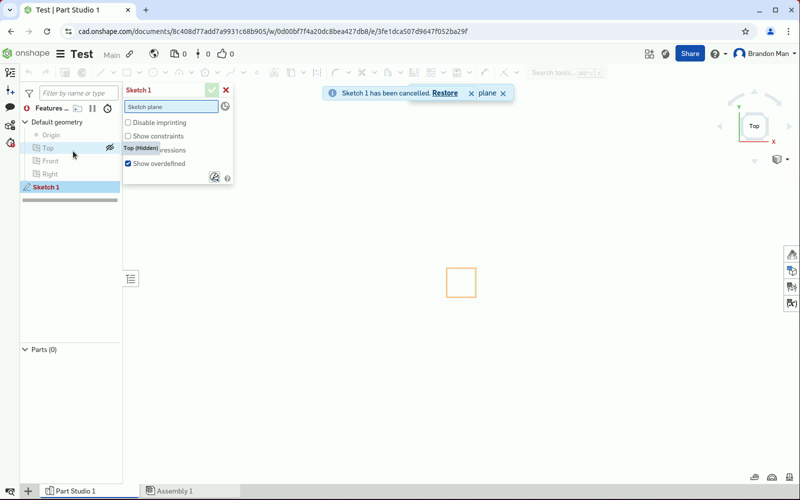
click(73, 150)
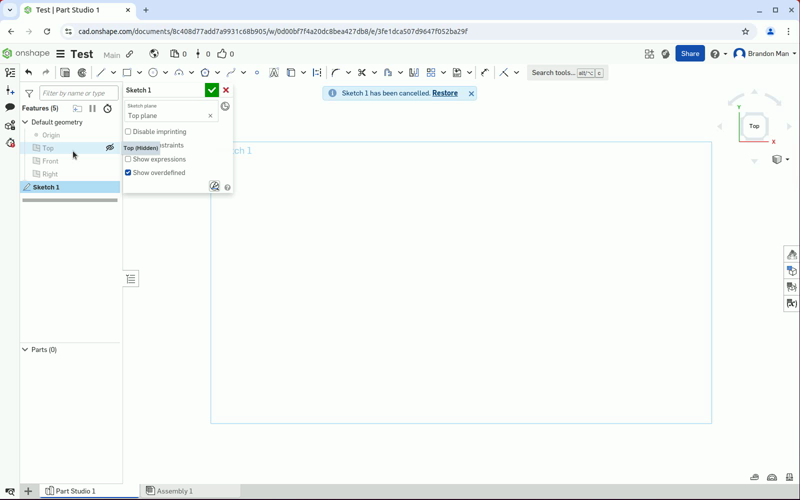
mouse_move(73, 352)
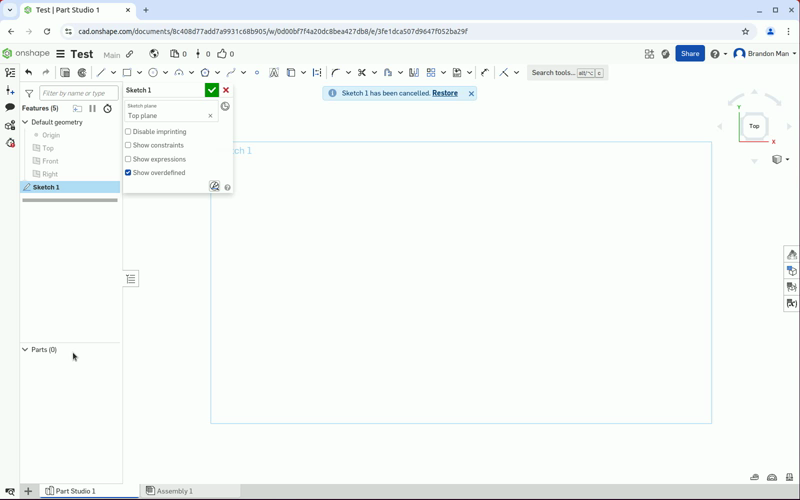
key(y)
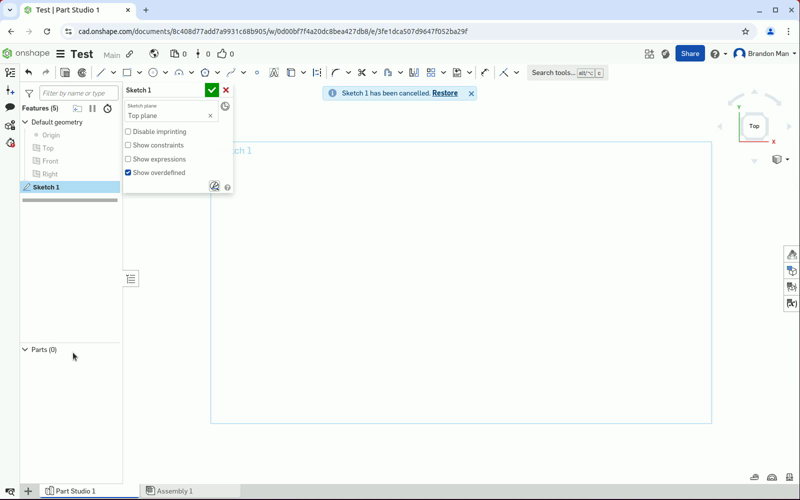
key(l)
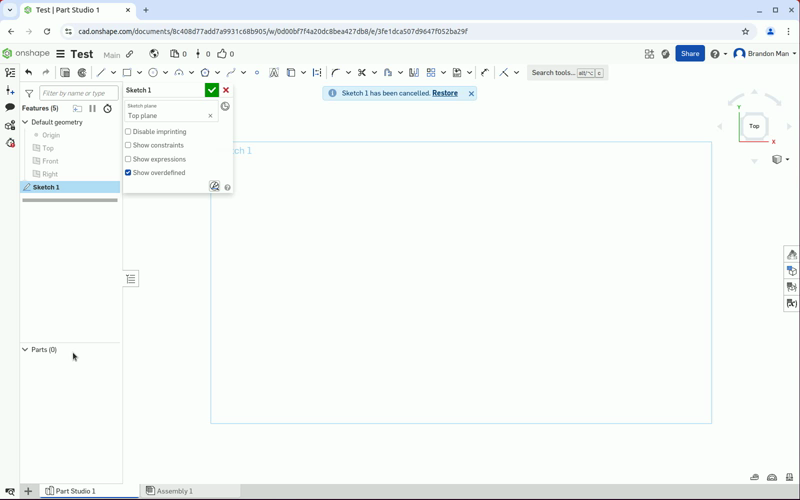
key_down(shift)
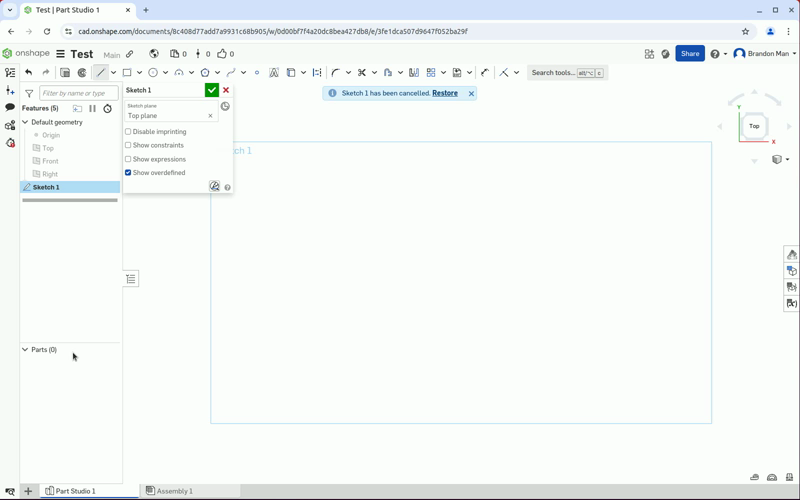
mouse_move(460, 282)
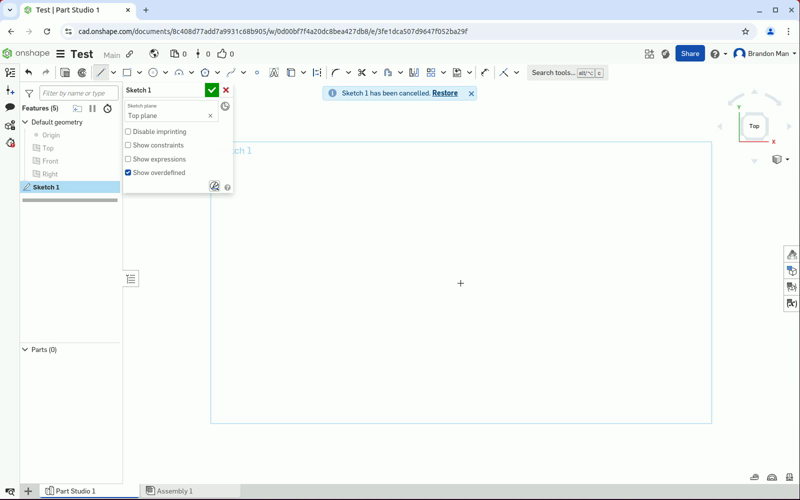
click(460, 282)
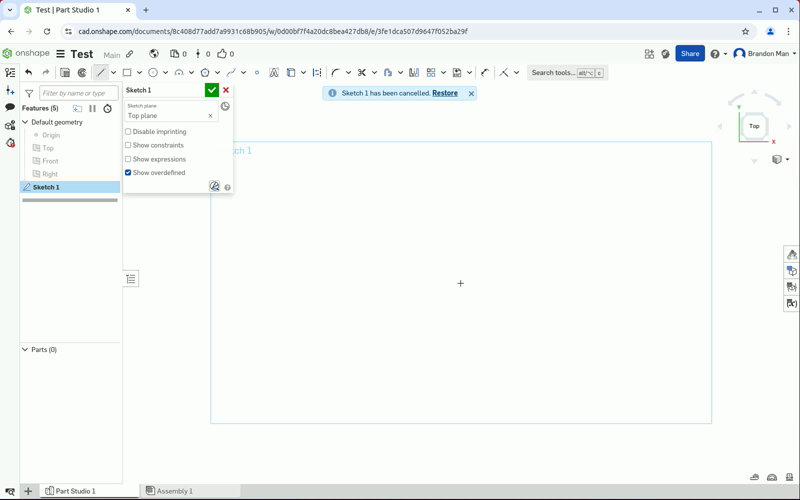
key_up(shift)
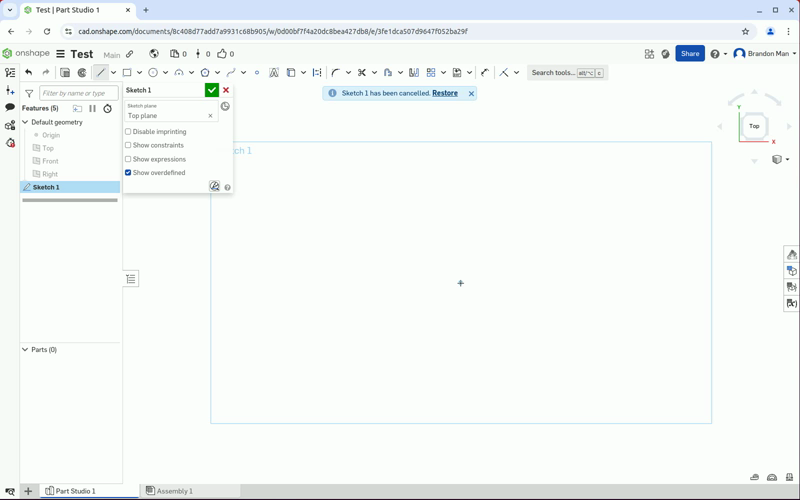
key_down(shift)
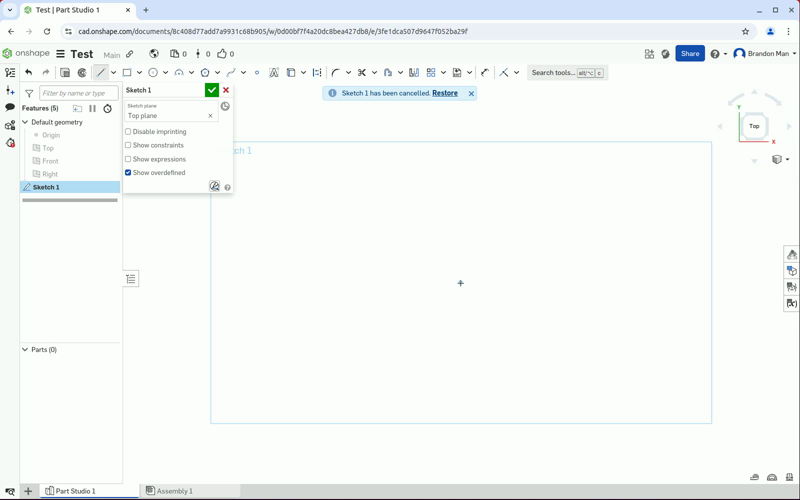
mouse_move(573, 282)
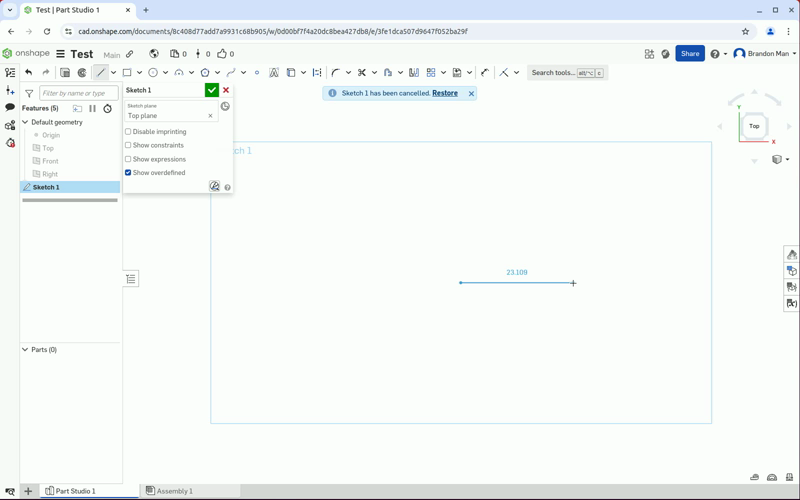
click(573, 282)
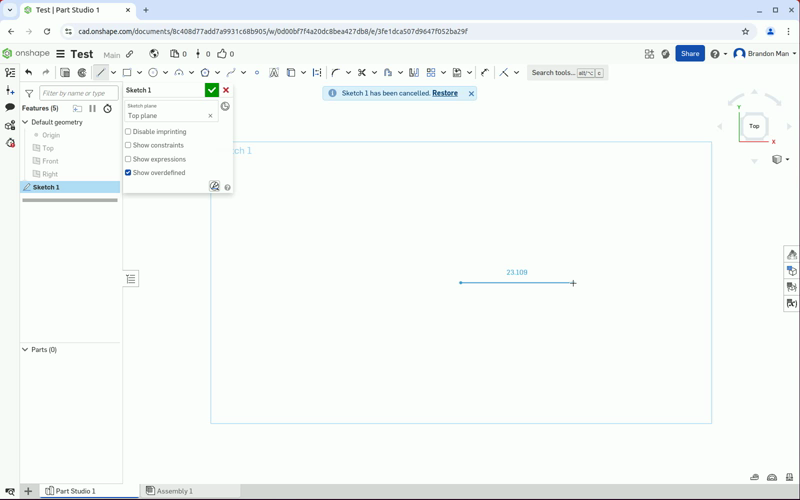
key_up(shift)
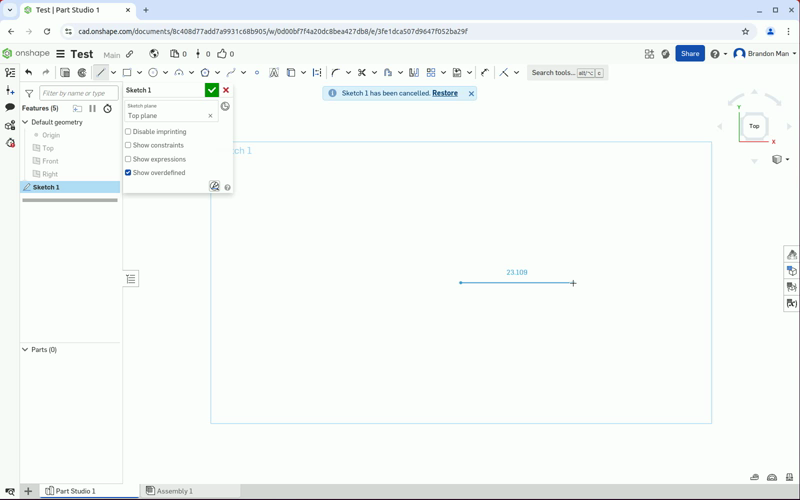
key_down(shift)
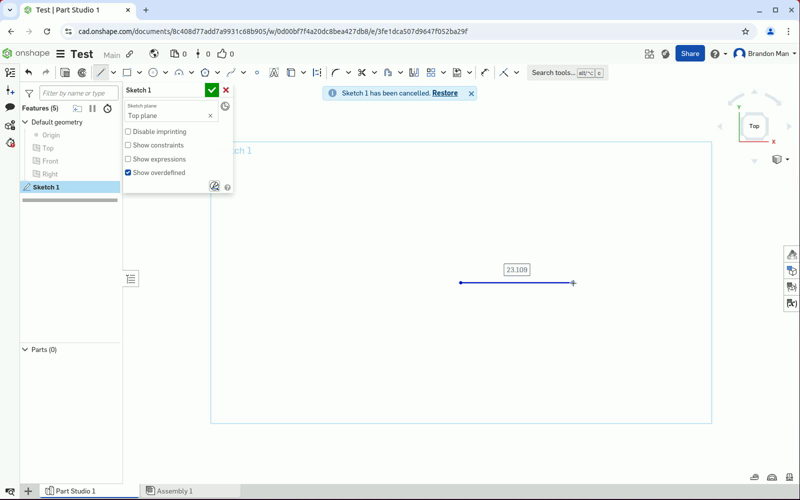
mouse_move(573, 221)
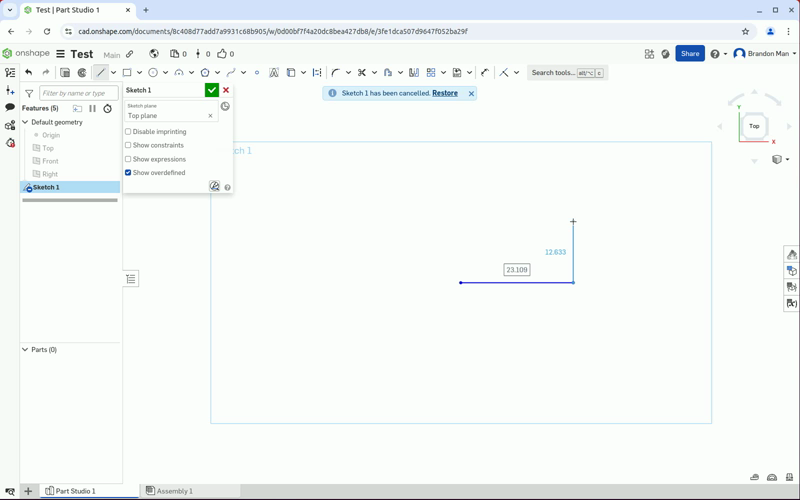
click(573, 221)
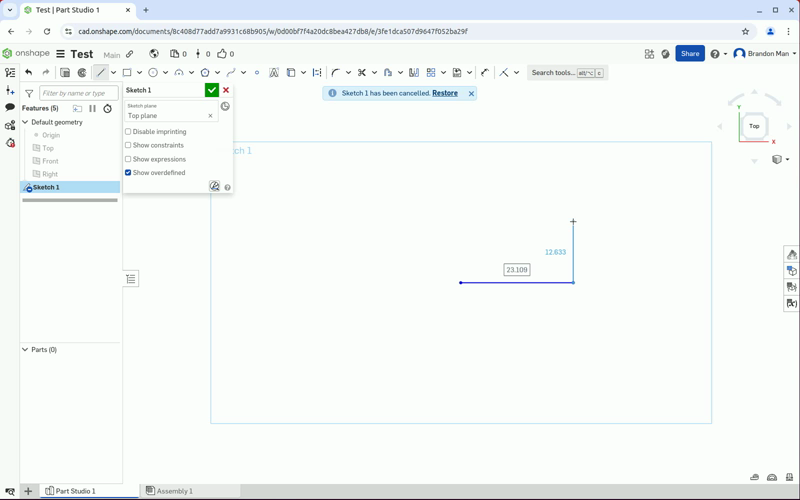
key_up(shift)
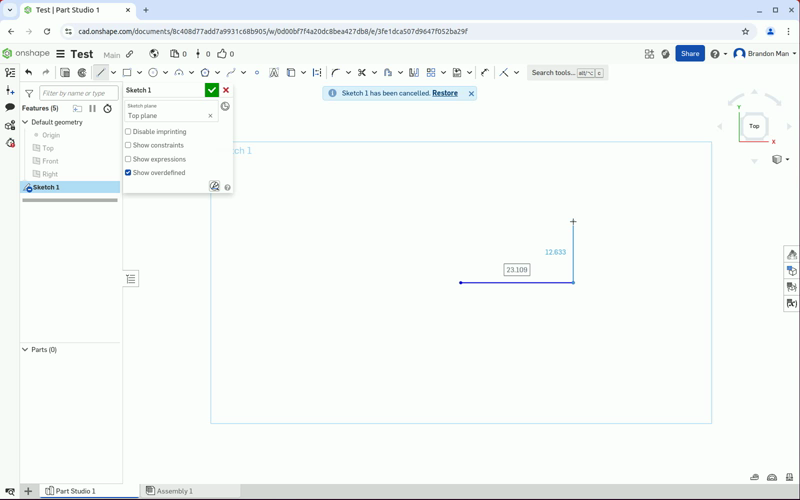
key_down(shift)
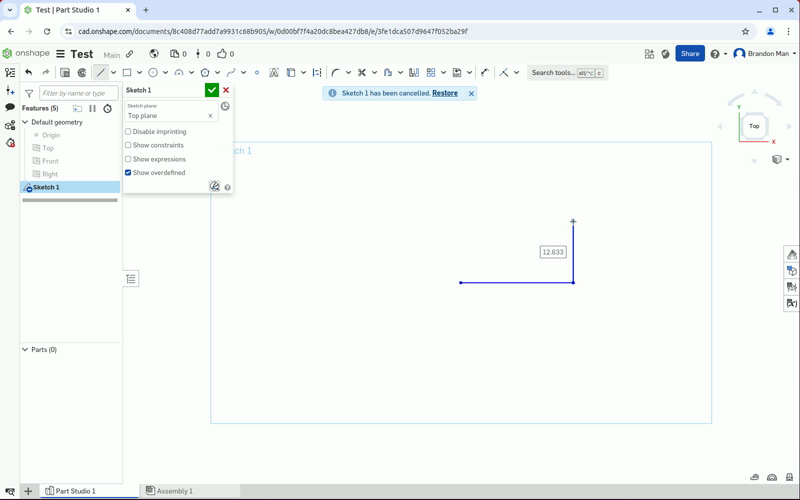
mouse_move(460, 221)
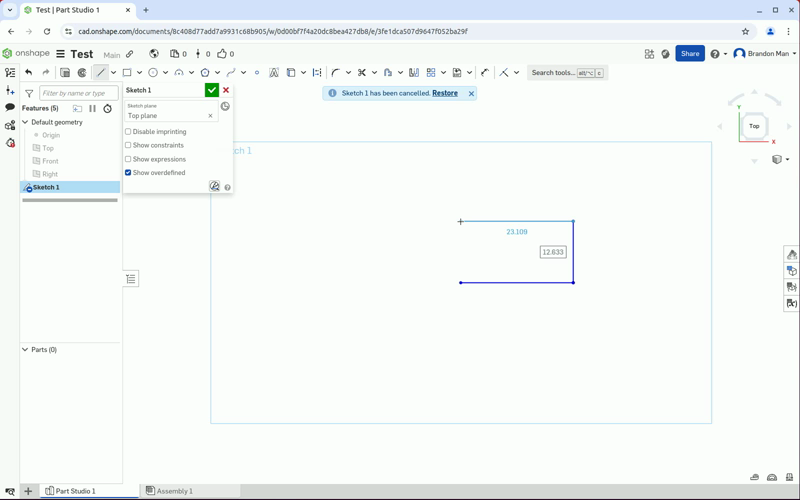
click(460, 221)
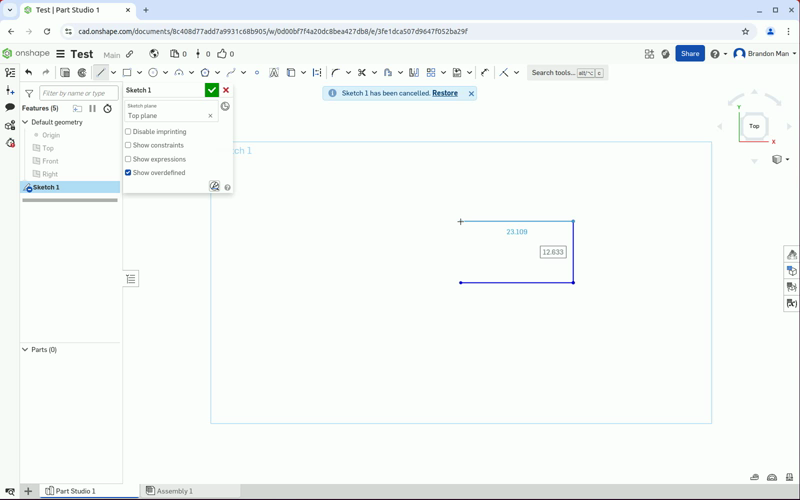
key_up(shift)
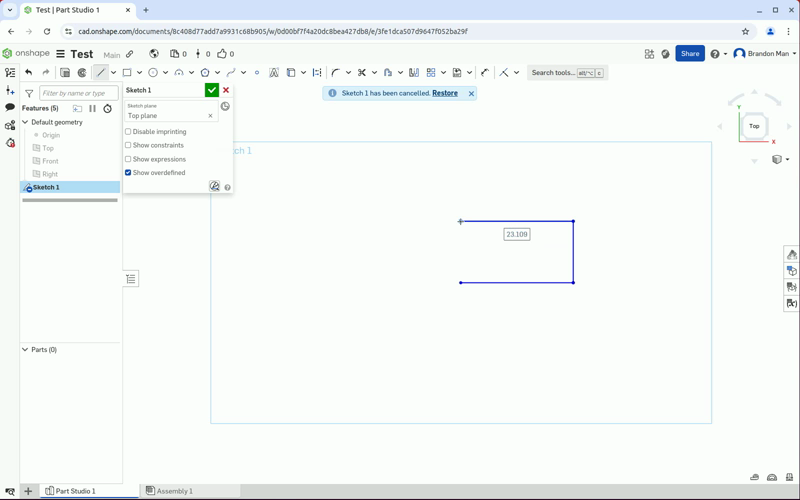
key_down(shift)
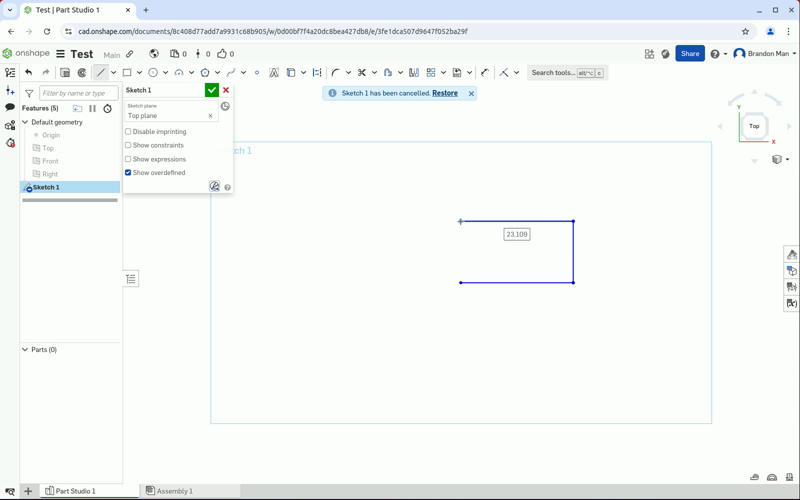
mouse_move(460, 282)
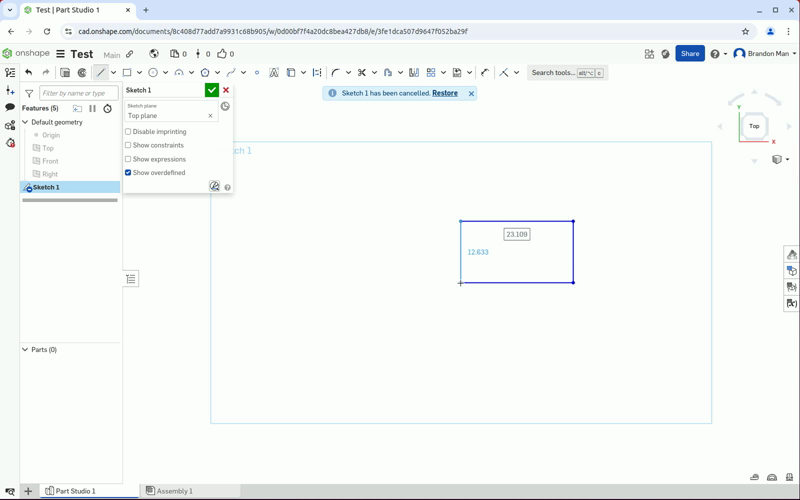
key_up(shift)
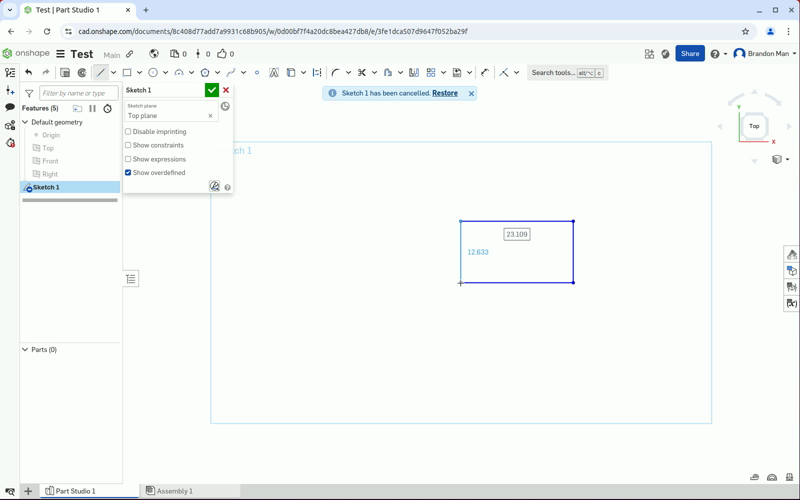
click(460, 282)
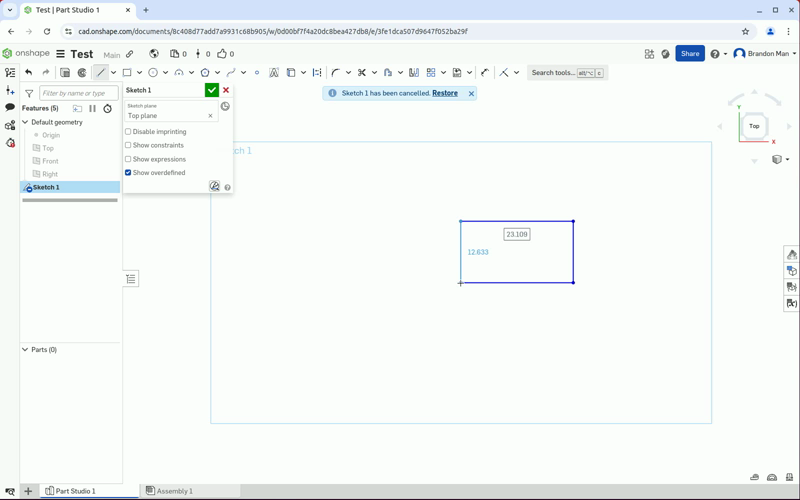
key(esc)
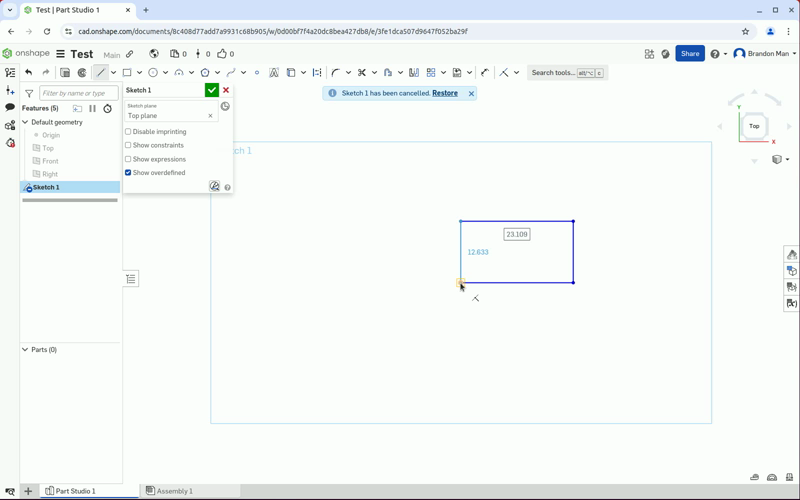
mouse_move(515, 235)
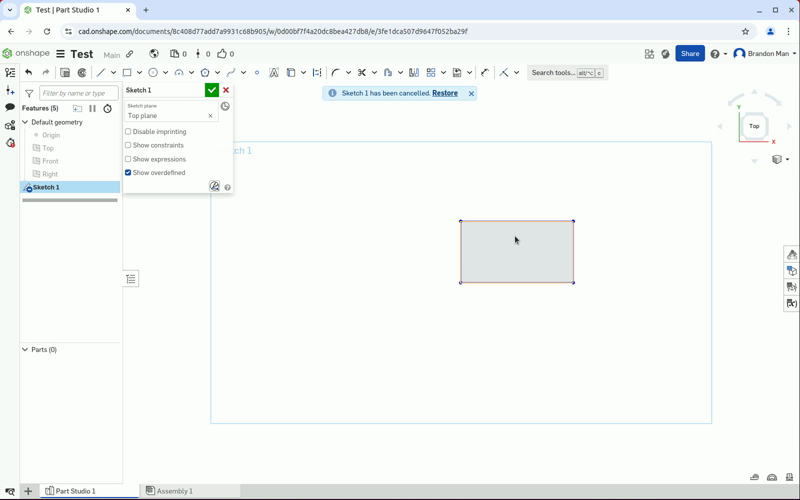
click(515, 235)
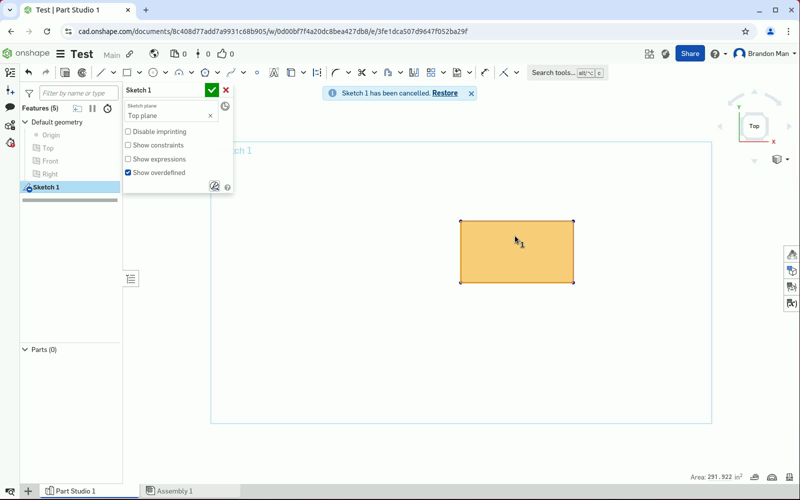
mouse_move(73, 352)
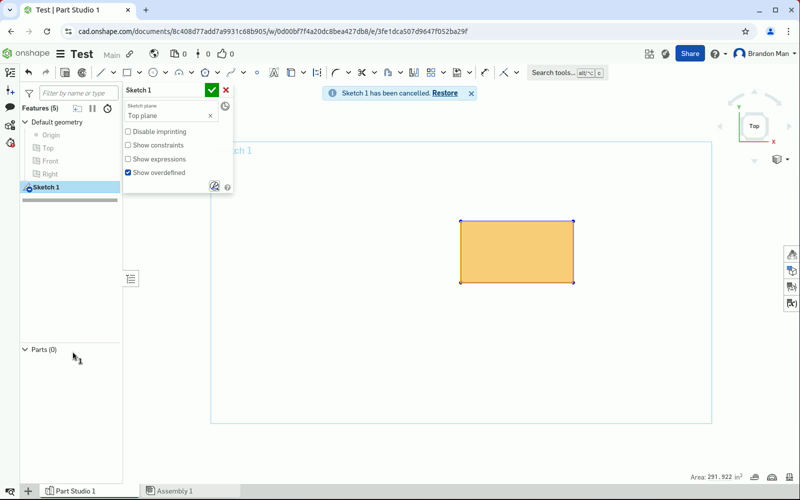
key(shift+y)
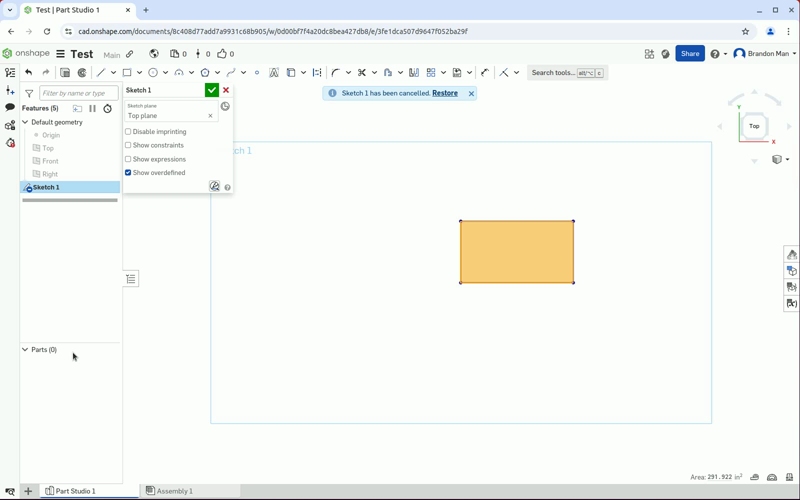
key(shift+e)
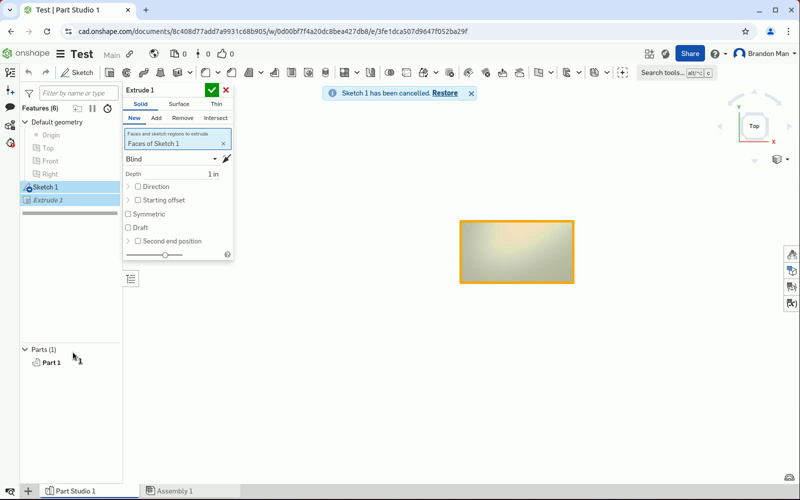
mouse_move(143, 106)
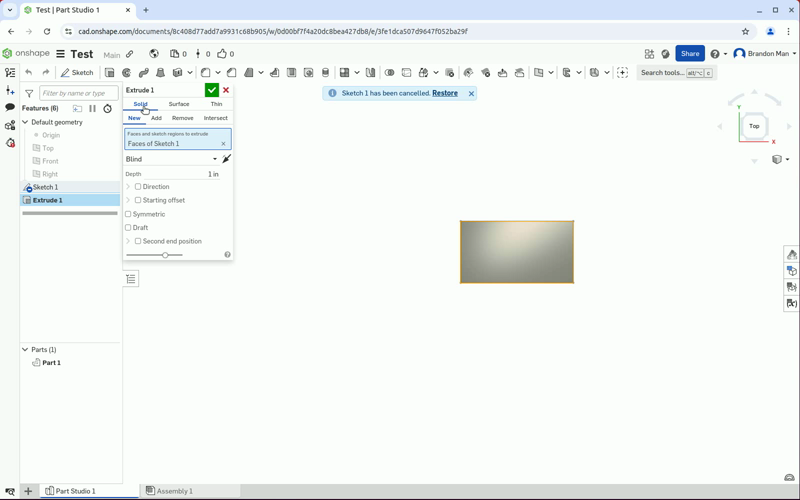
click(143, 106)
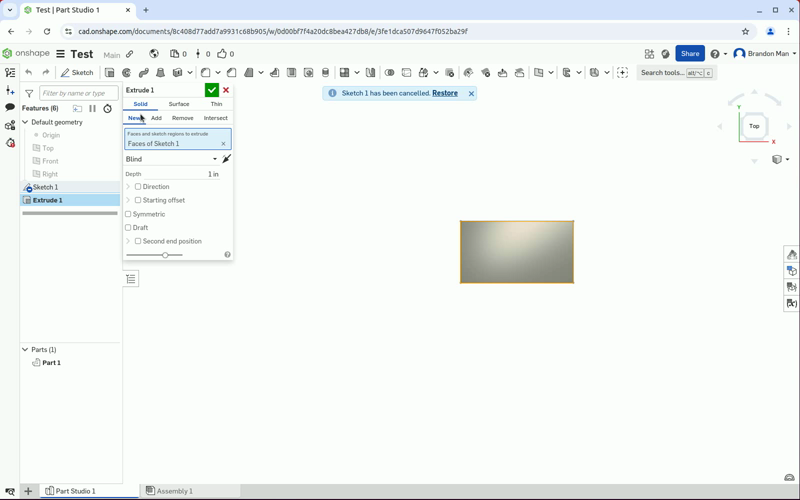
mouse_move(137, 120)
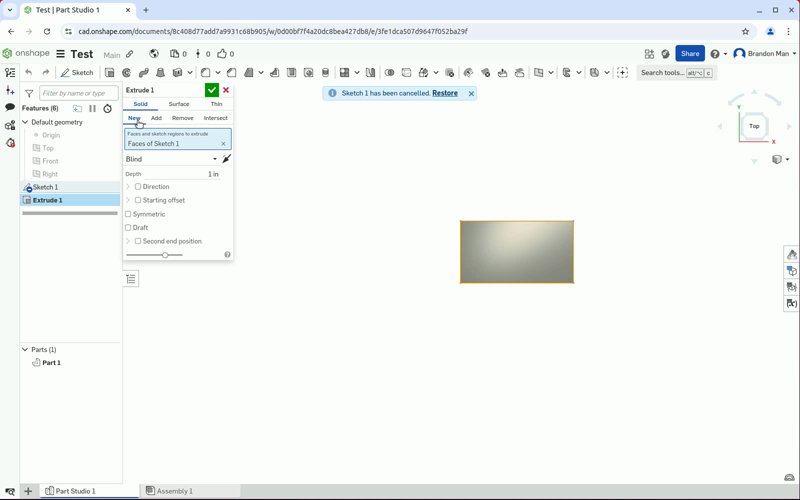
click(137, 120)
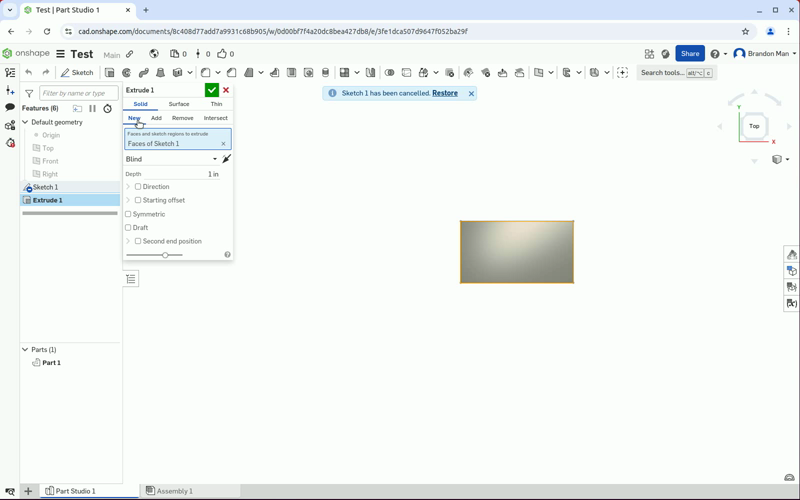
key(tab, 4)
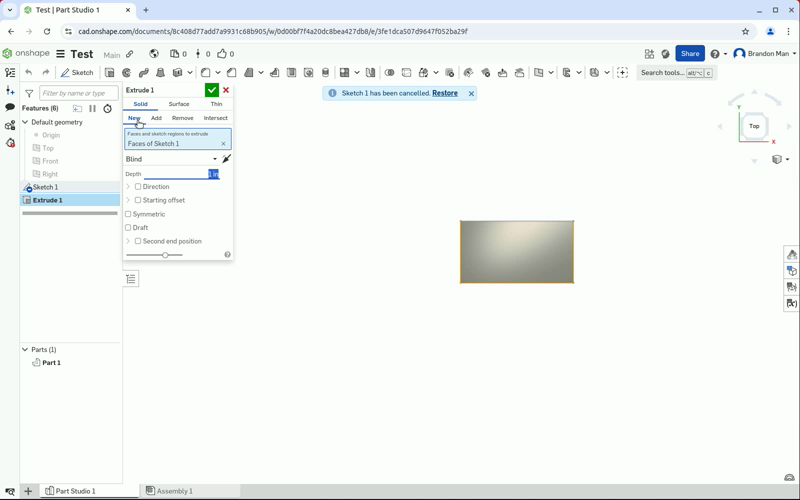
text(2.166)
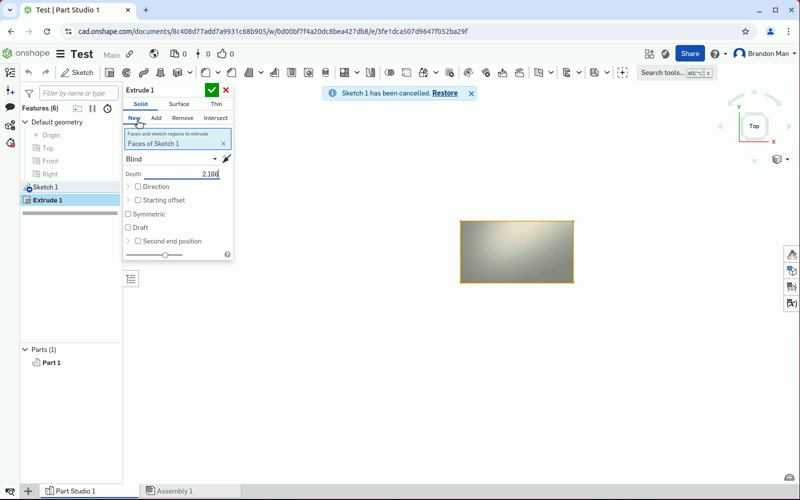
key(enter)
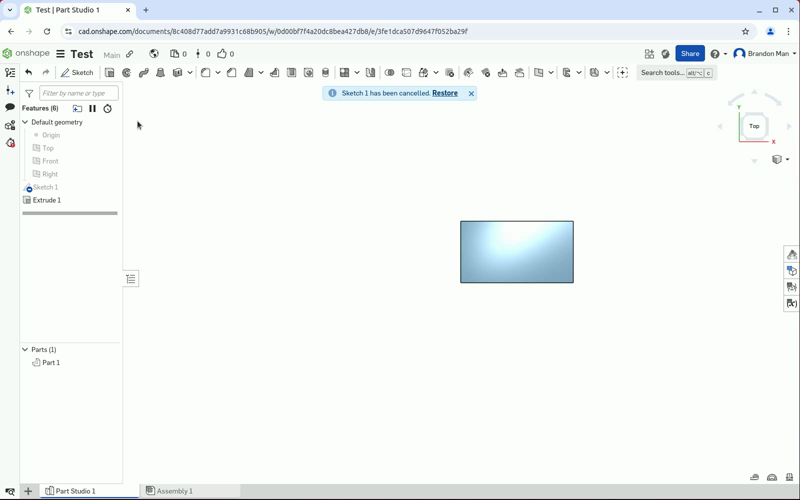
key(shift+h)
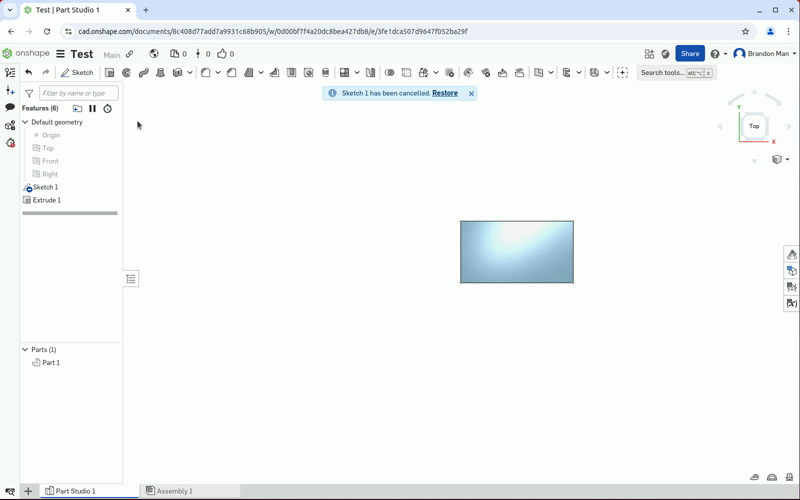
key(shift+h)
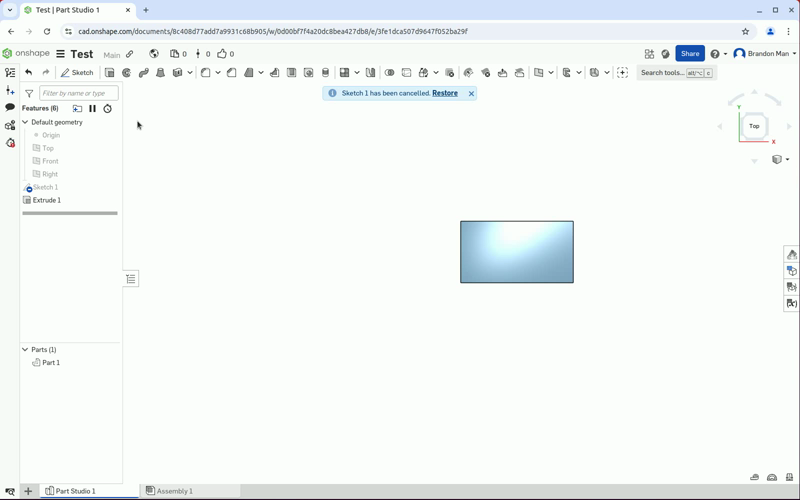
mouse_move(73, 189)
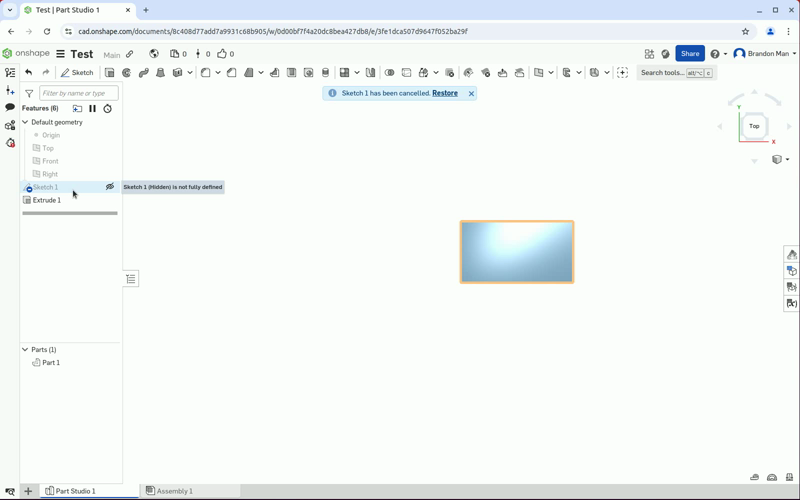
click(73, 189)
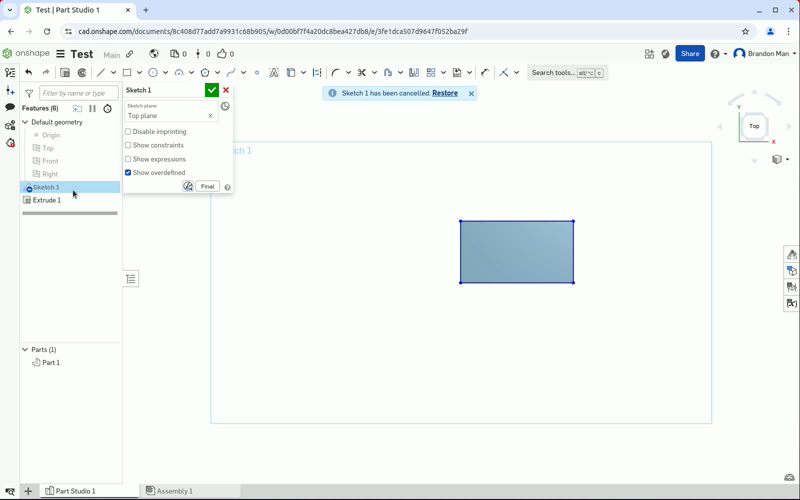
mouse_move(229, 92)
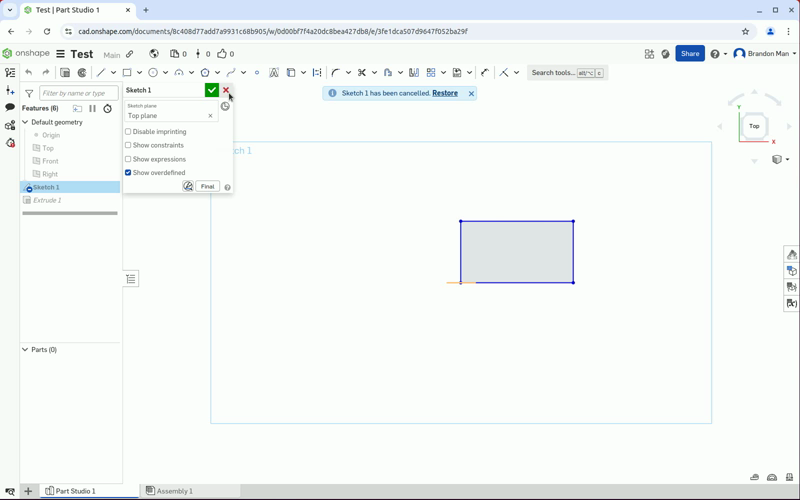
click(229, 92)
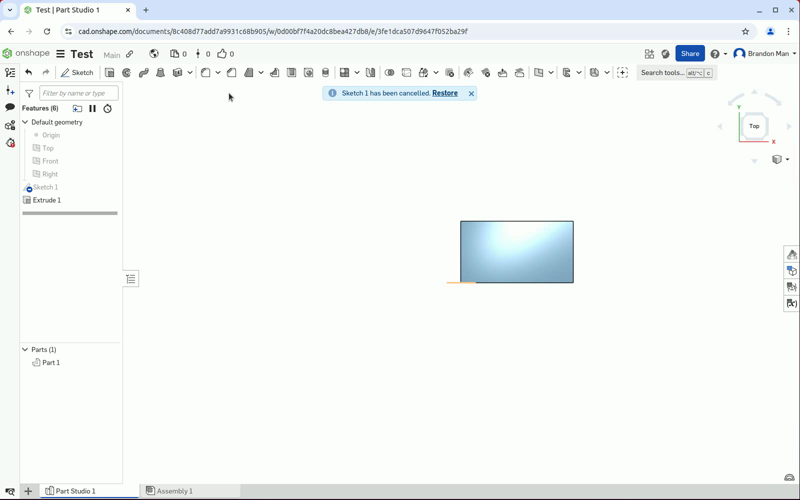
mouse_move(541, 75)
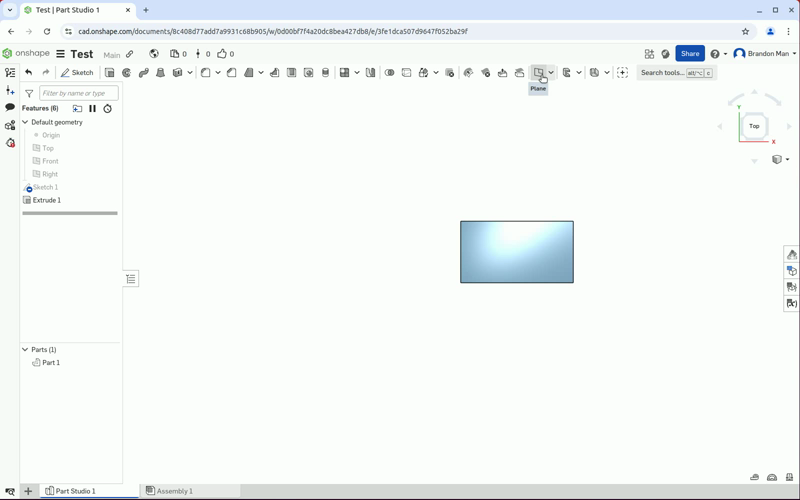
click(541, 75)
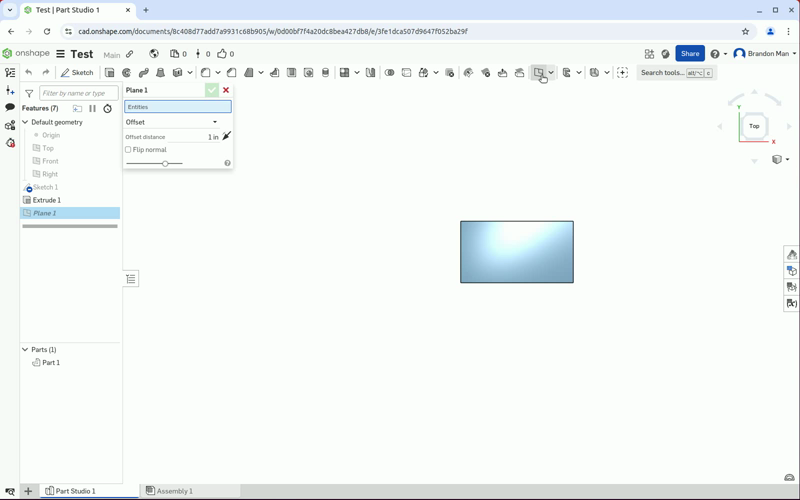
mouse_move(73, 150)
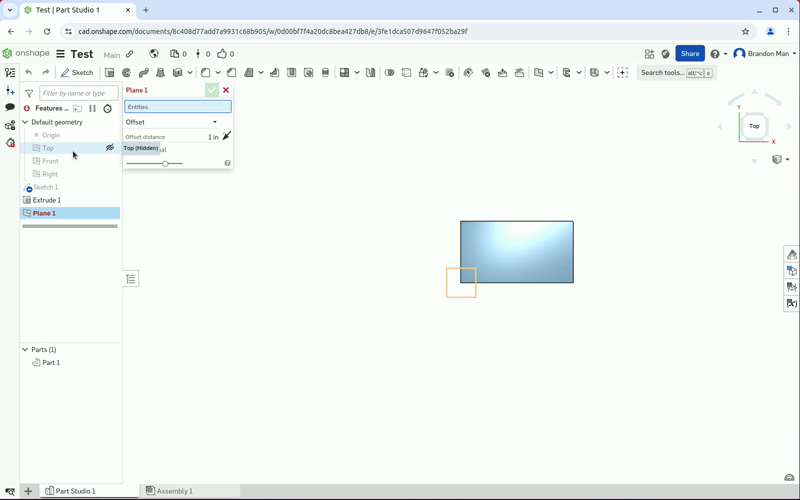
click(73, 150)
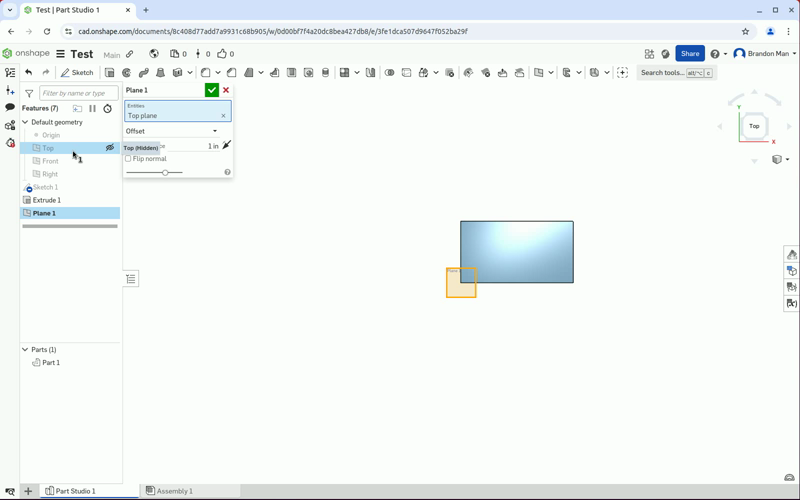
key(tab, 2)
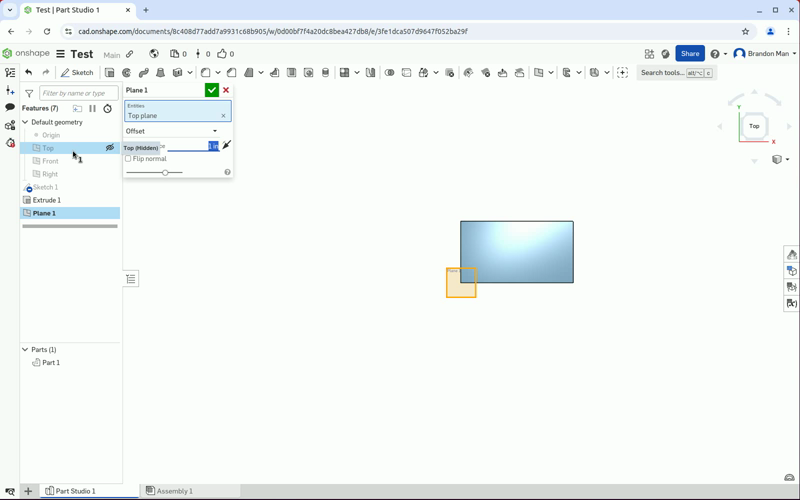
text(2.157)
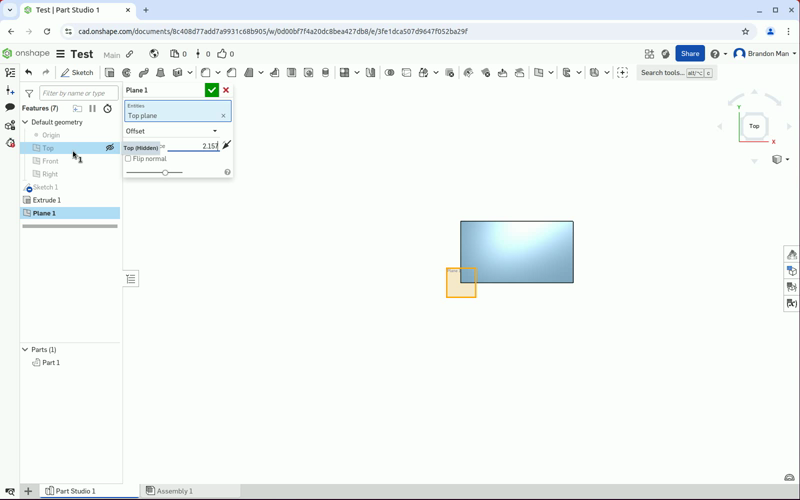
key(enter, 2)
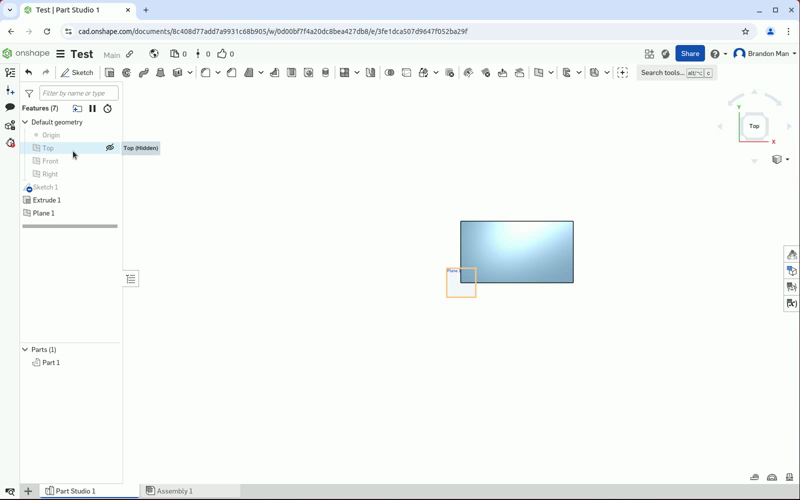
key(shift+s)
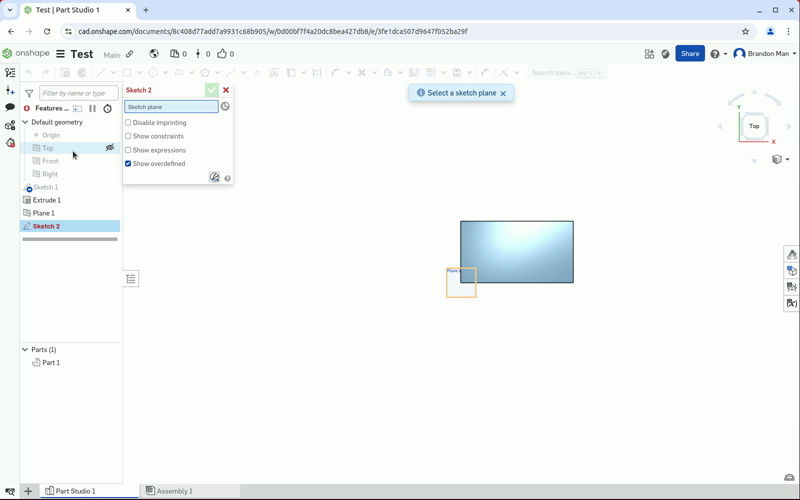
mouse_move(73, 215)
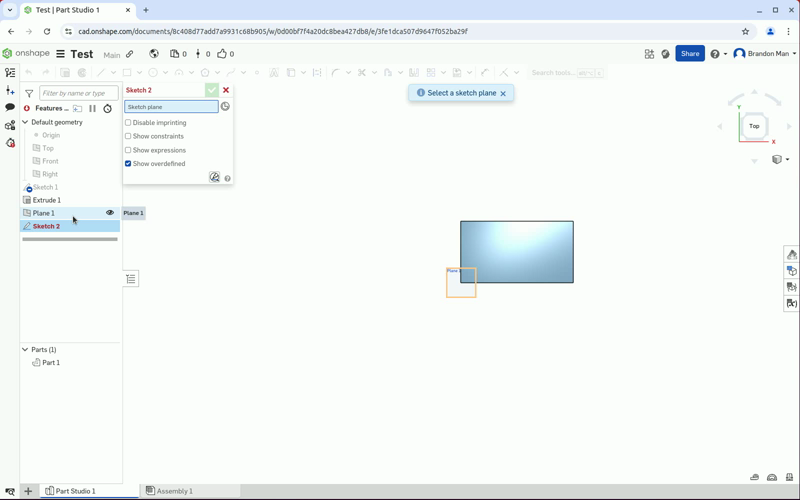
click(73, 215)
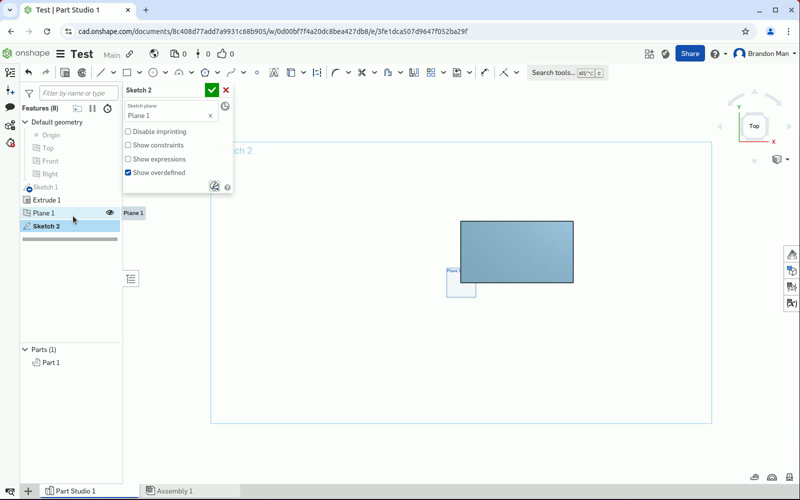
mouse_move(73, 352)
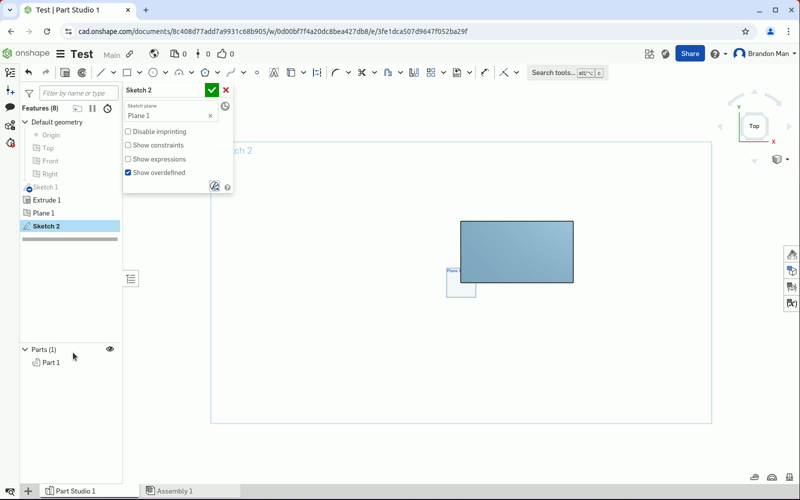
key(y)
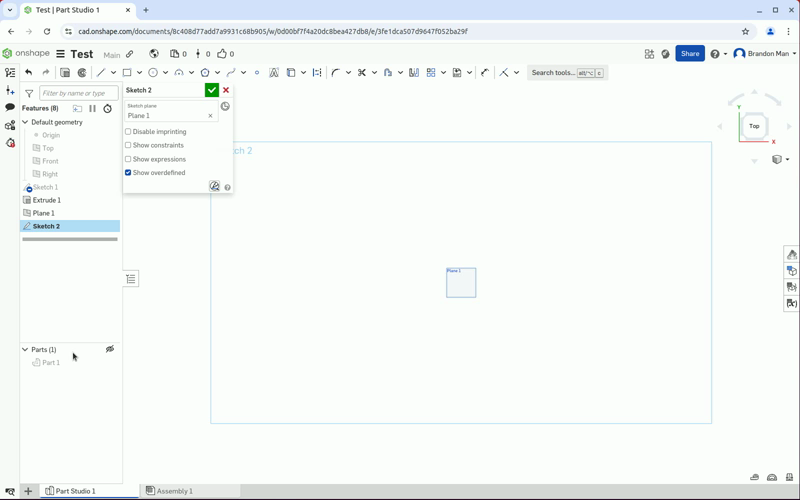
key(l)
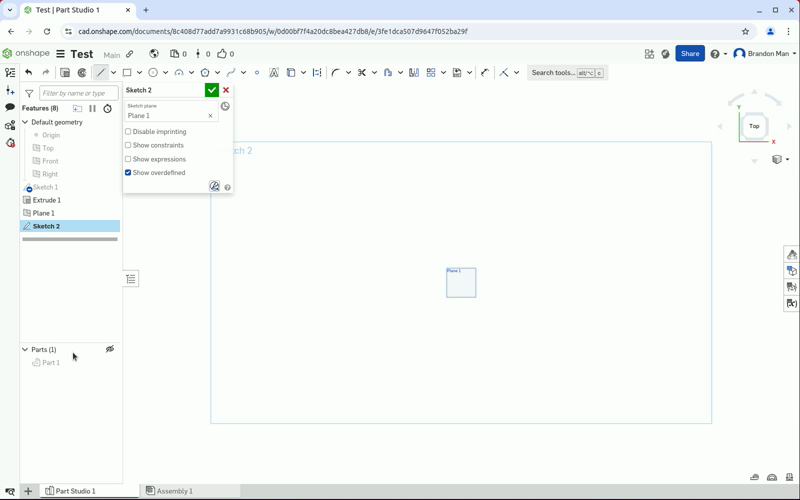
key_down(shift)
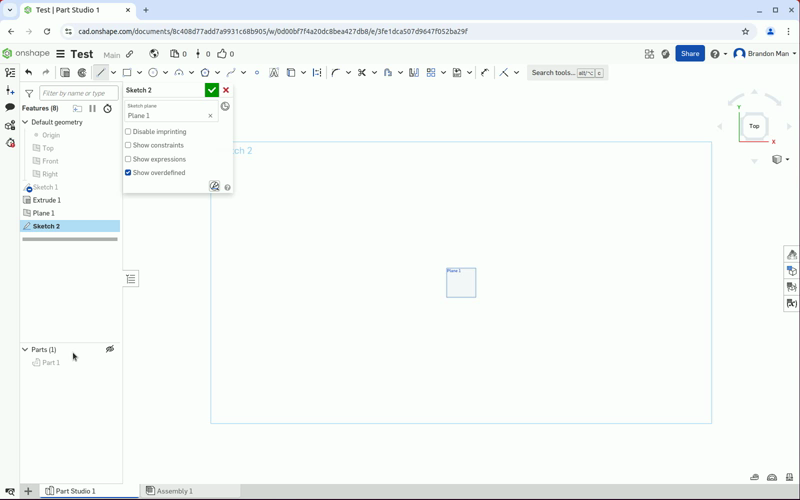
mouse_move(461, 281)
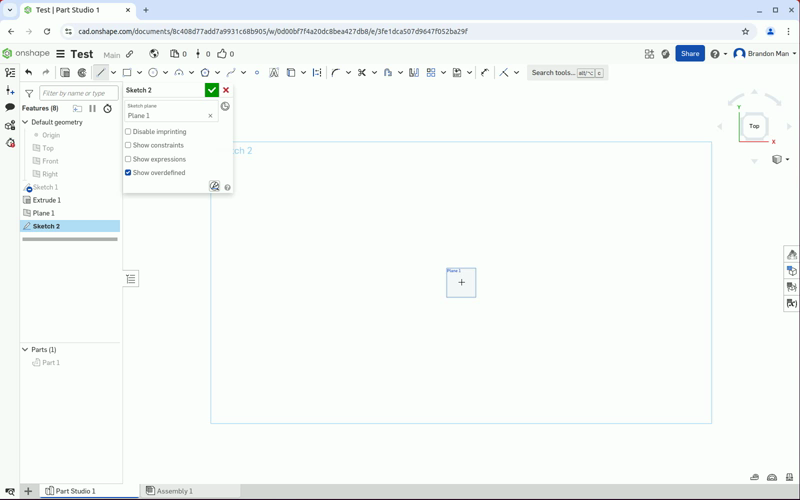
click(461, 281)
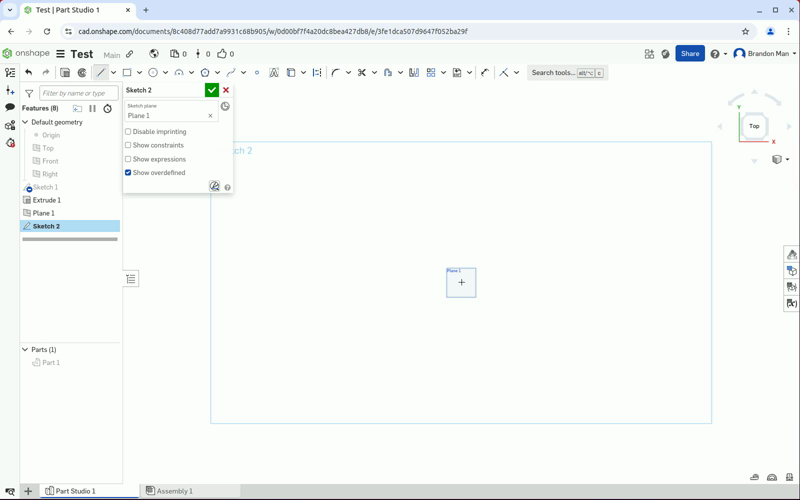
key_up(shift)
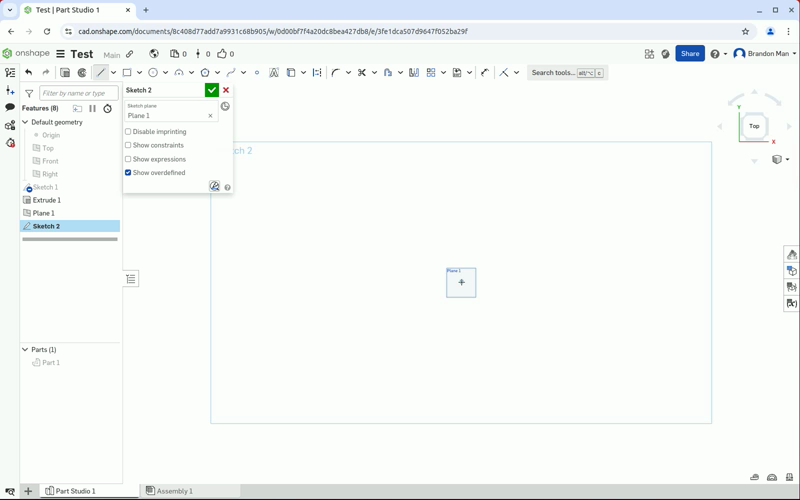
key_down(shift)
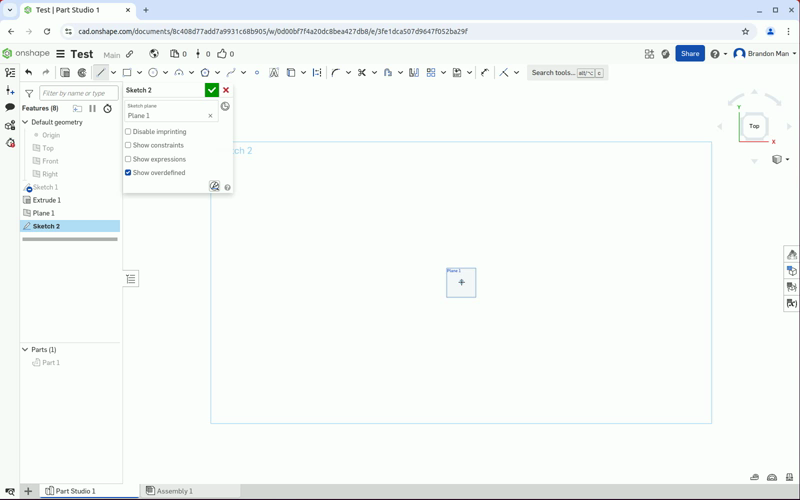
mouse_move(570, 281)
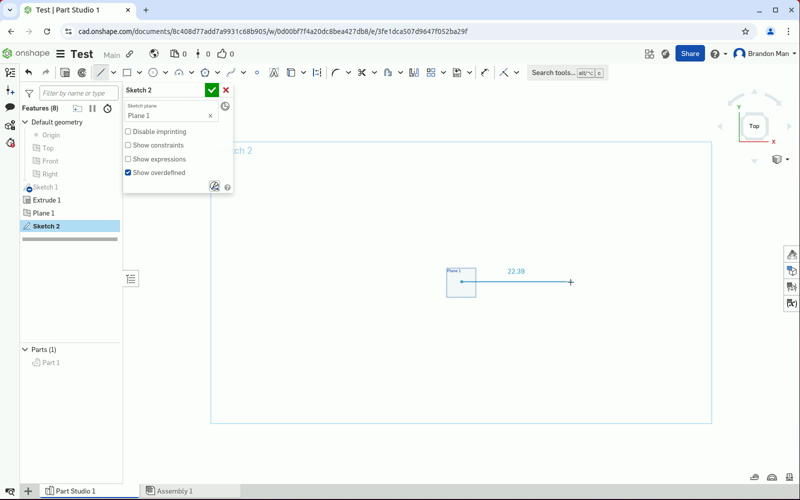
click(570, 281)
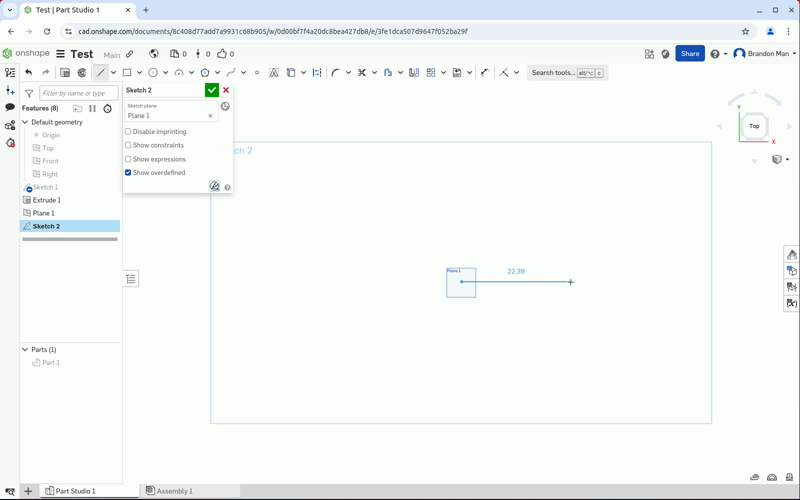
key_up(shift)
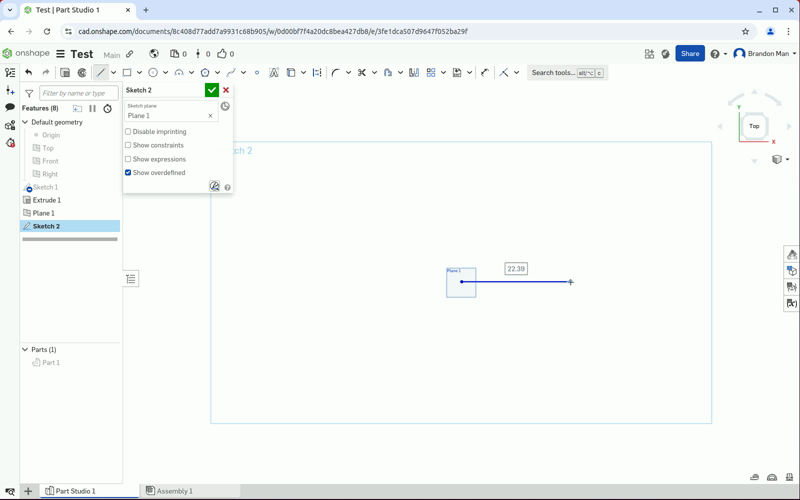
key_down(shift)
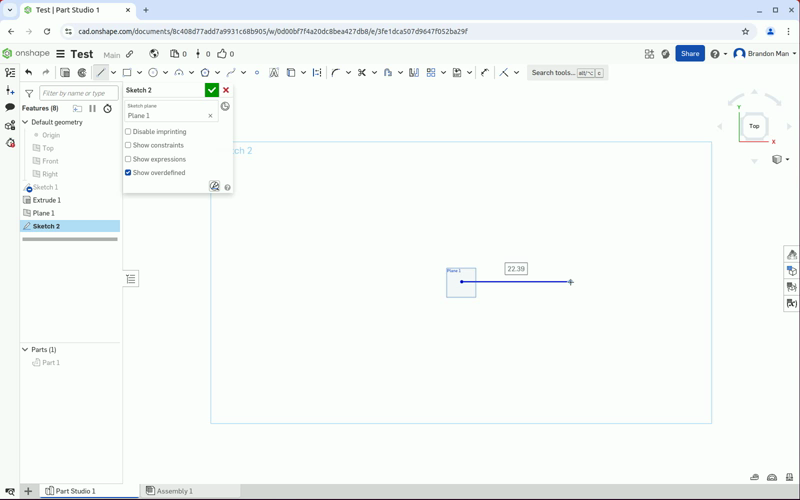
mouse_move(589, 281)
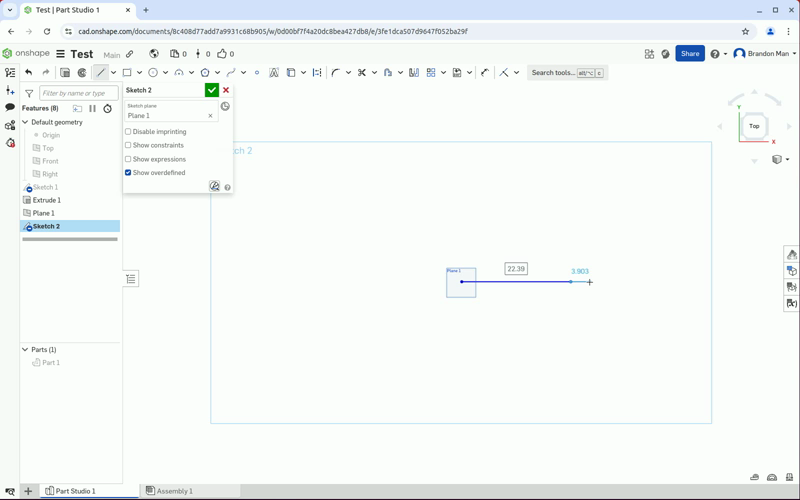
mouse_move(570, 223)
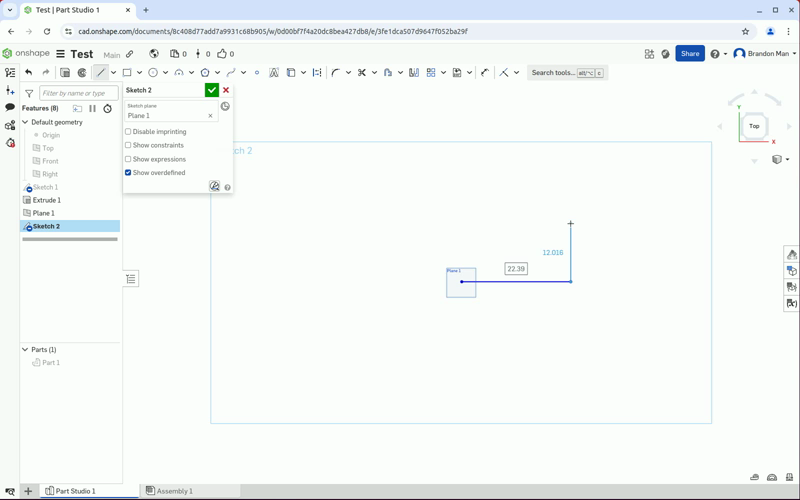
click(570, 223)
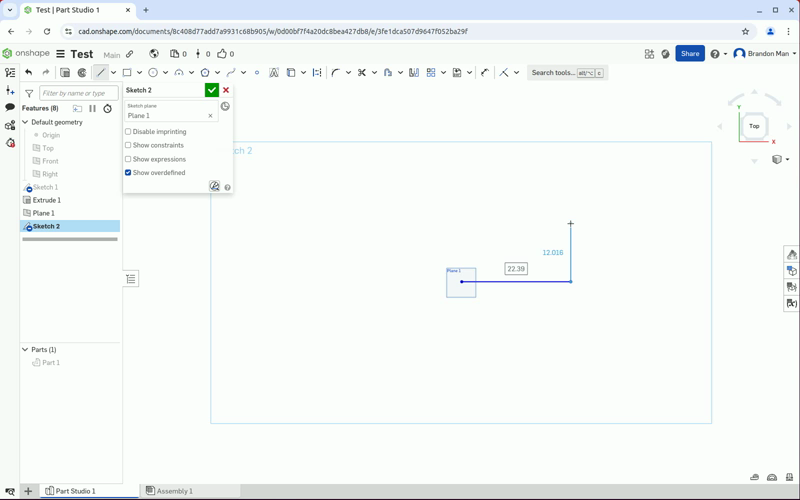
key_up(shift)
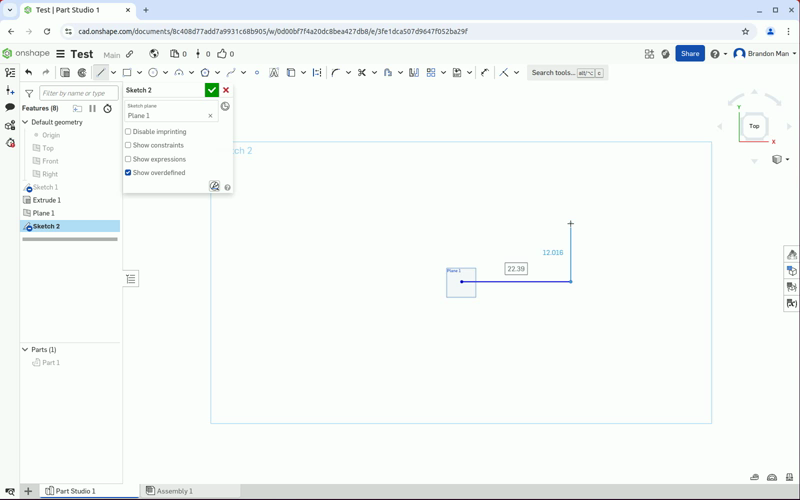
key_down(shift)
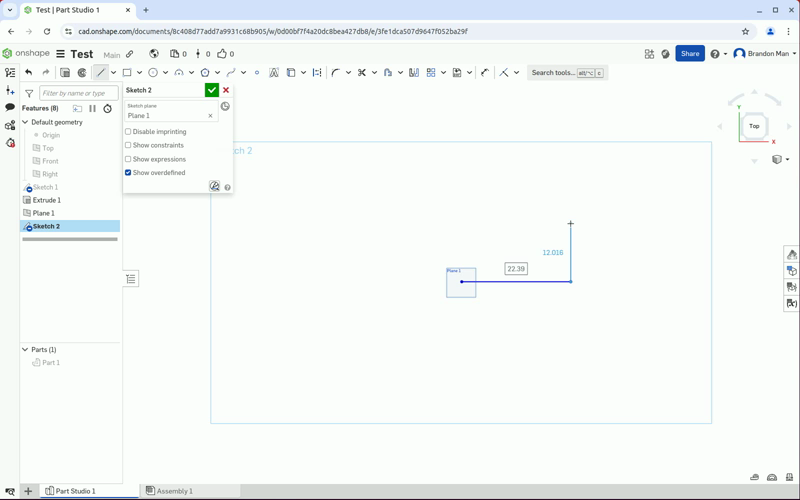
mouse_move(461, 223)
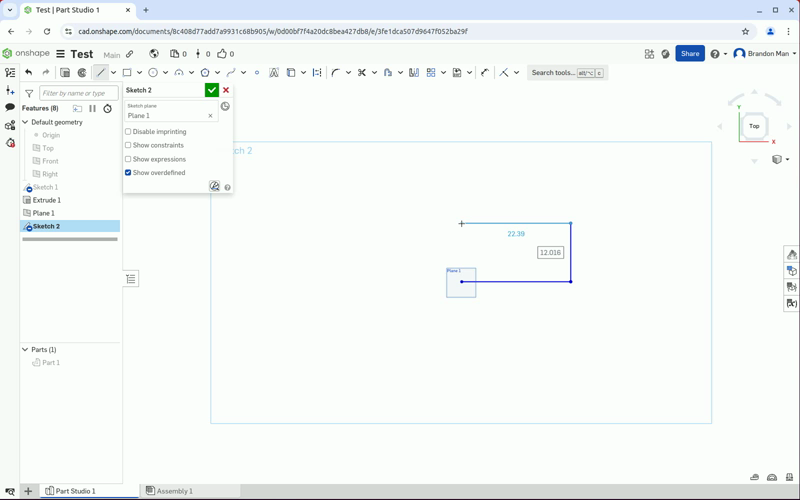
click(461, 223)
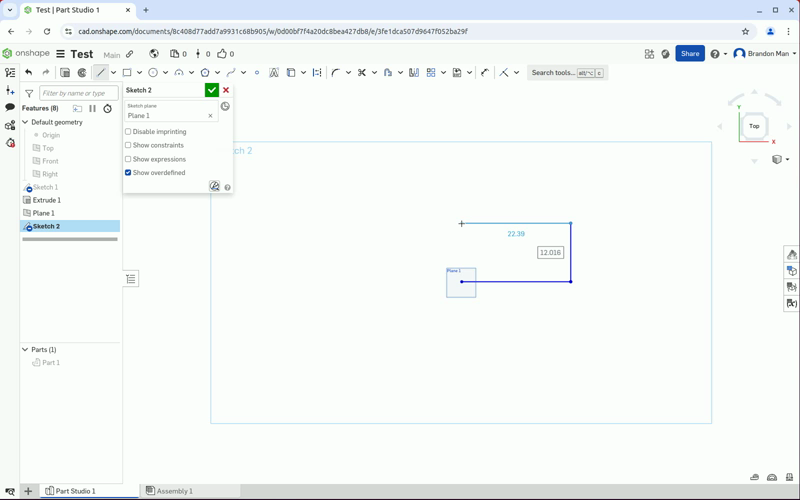
key_up(shift)
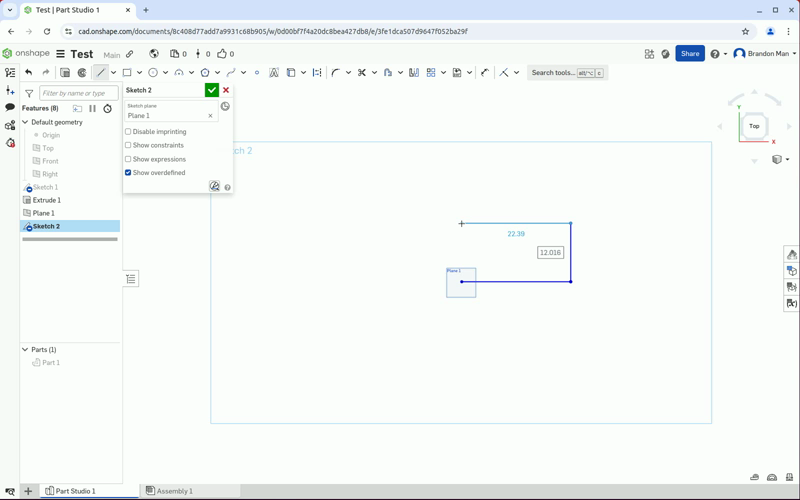
mouse_move(492, 223)
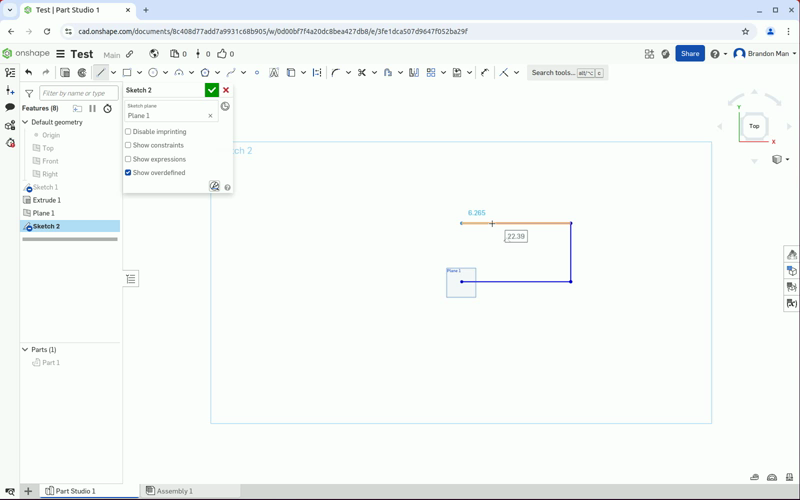
key_down(shift)
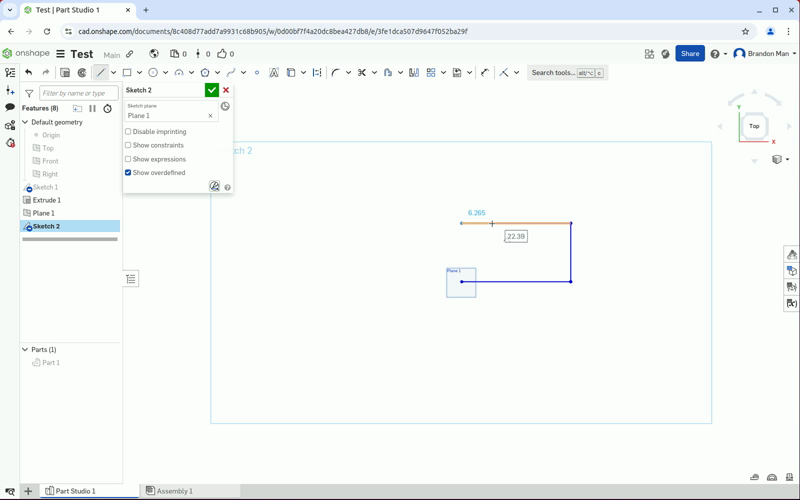
mouse_move(461, 281)
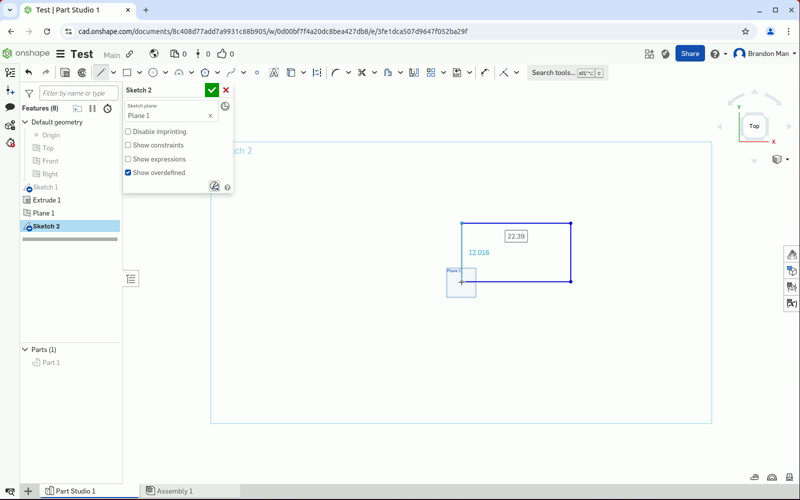
key_up(shift)
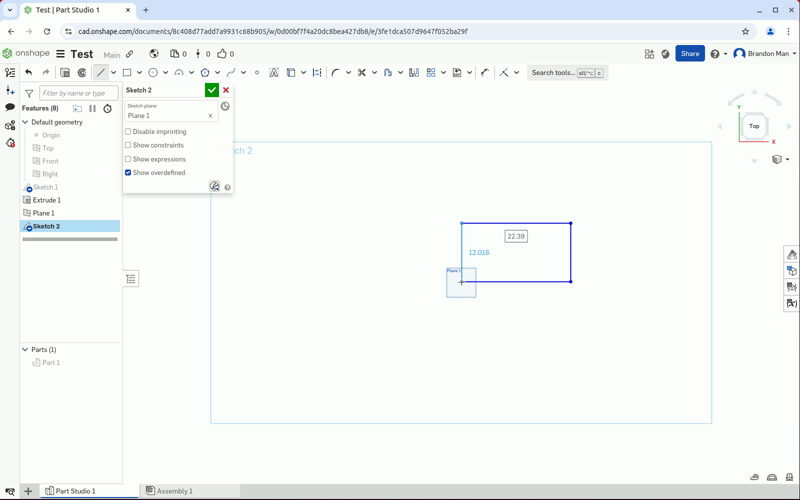
click(461, 281)
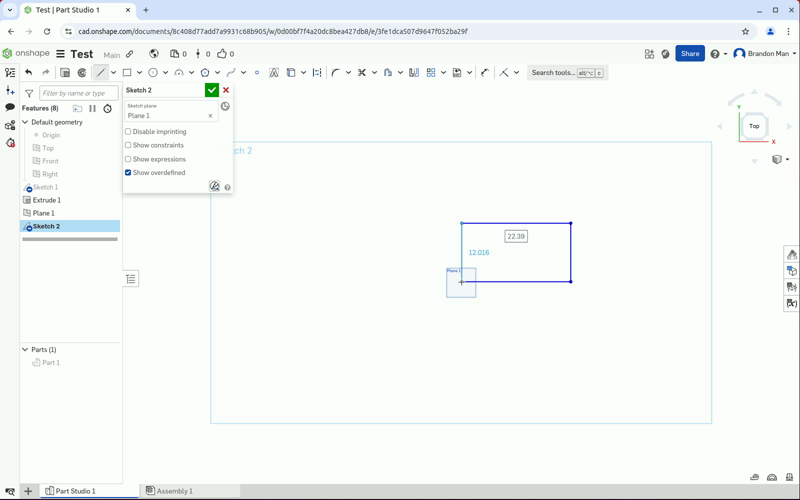
key(esc)
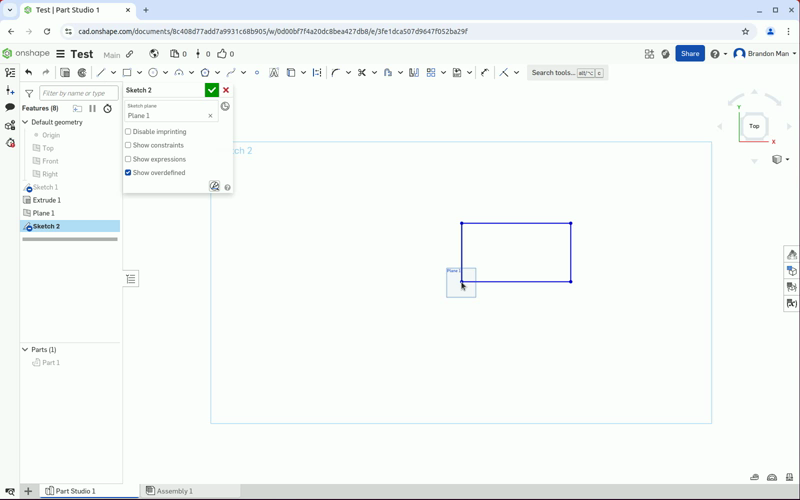
mouse_move(519, 229)
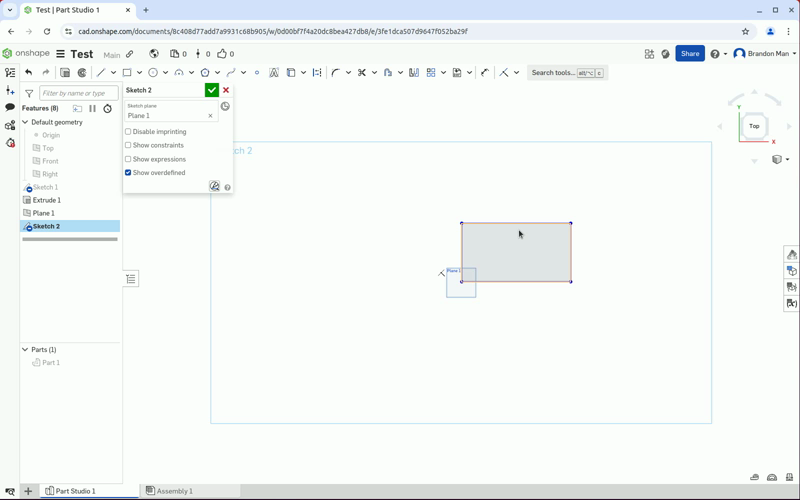
click(519, 229)
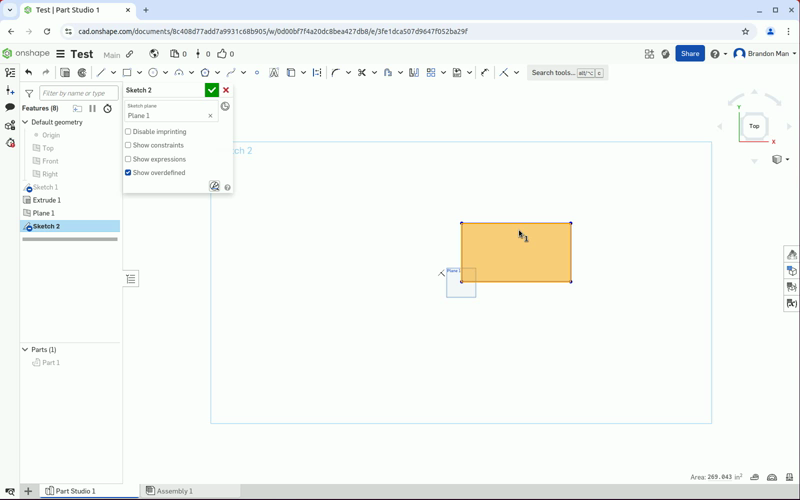
mouse_move(73, 352)
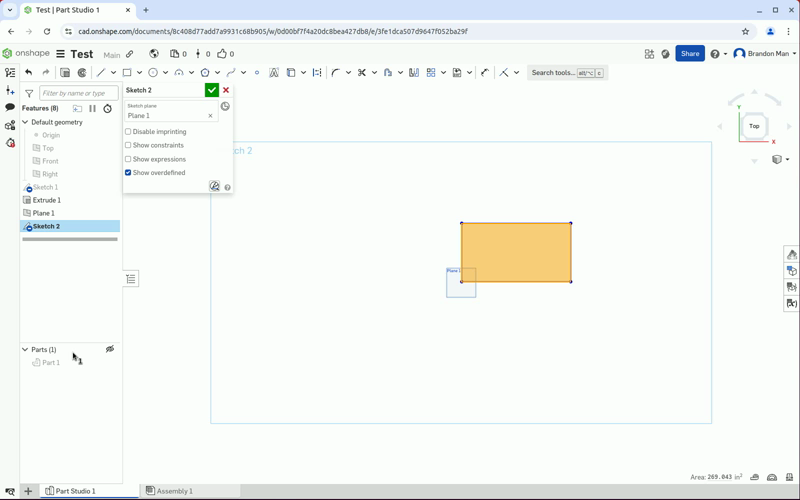
key(shift+y)
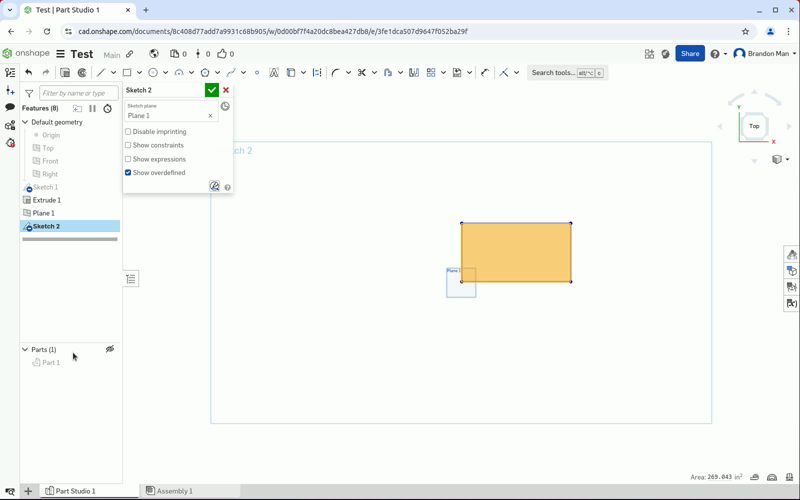
key(shift+e)
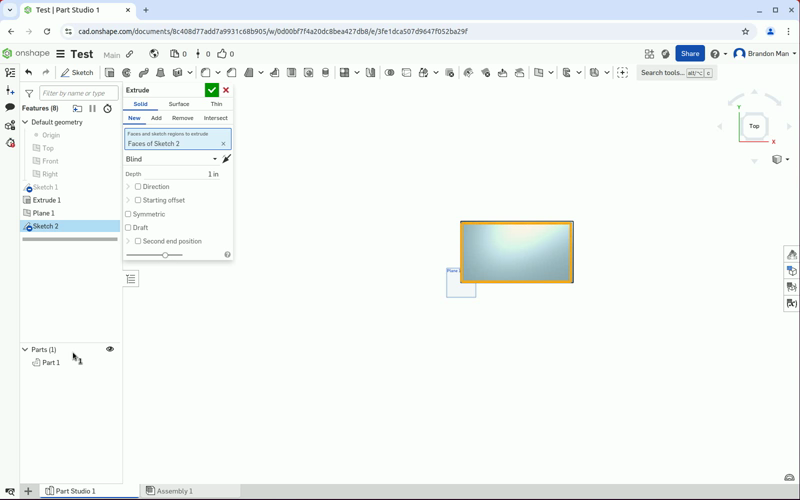
mouse_move(143, 106)
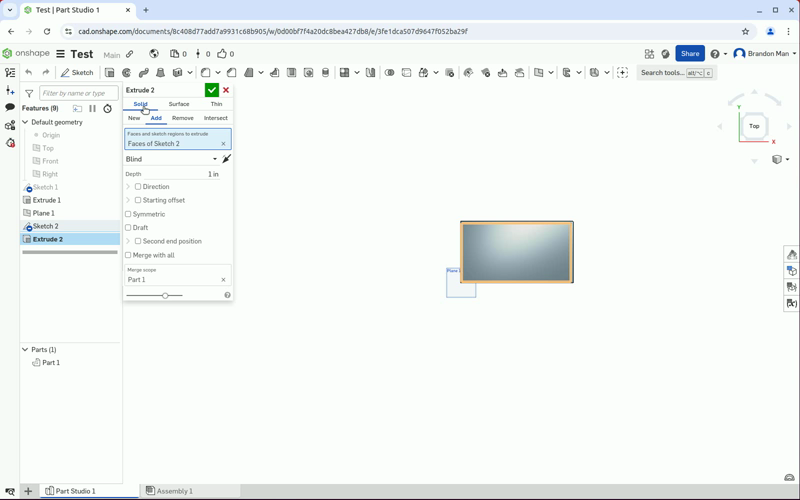
click(143, 106)
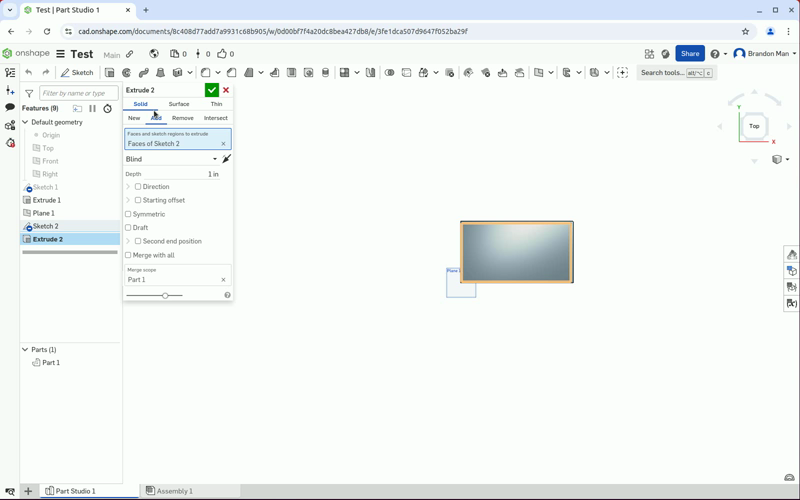
mouse_move(186, 120)
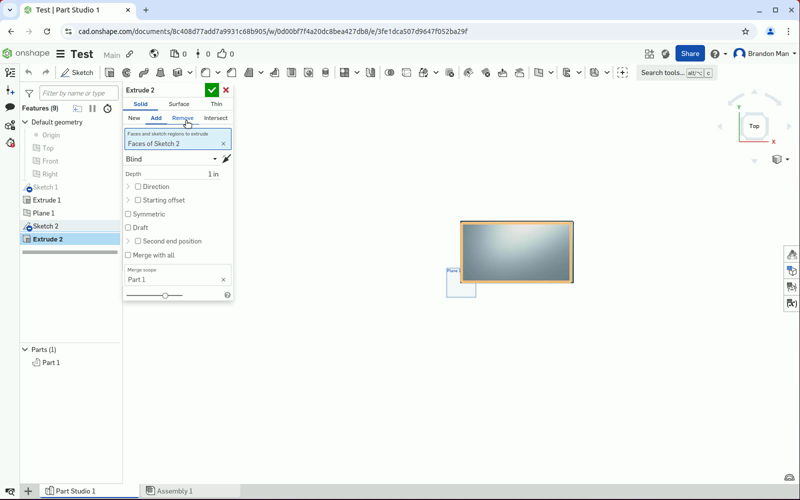
click(186, 120)
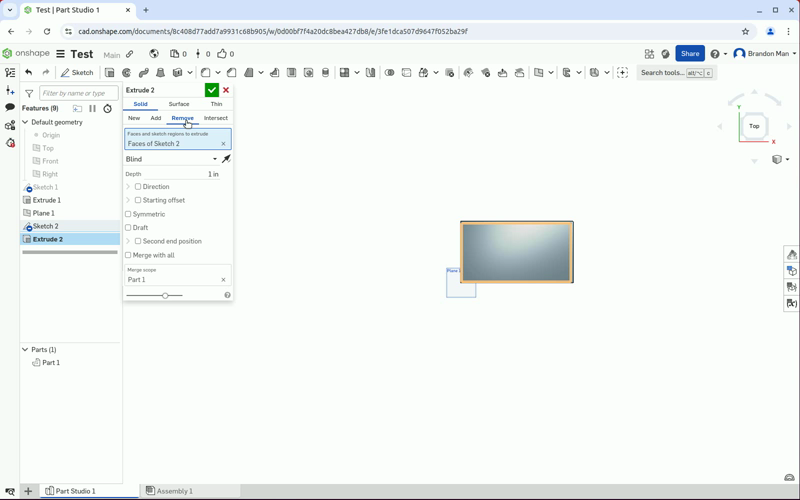
key(tab, 4)
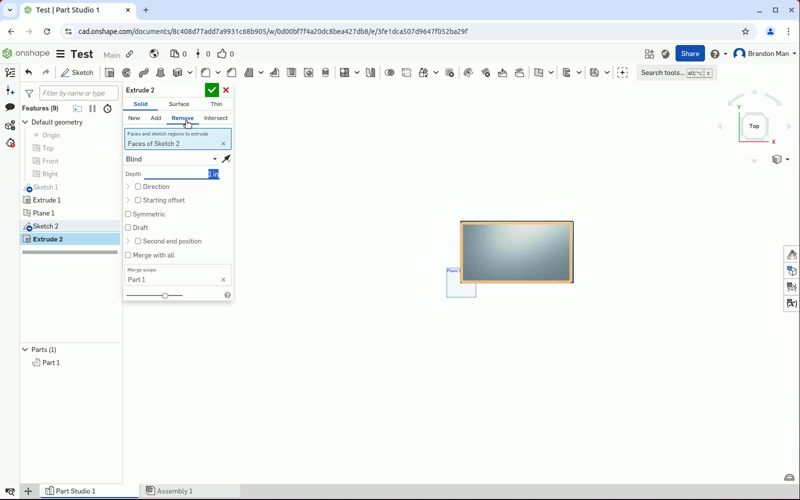
text(1.926)
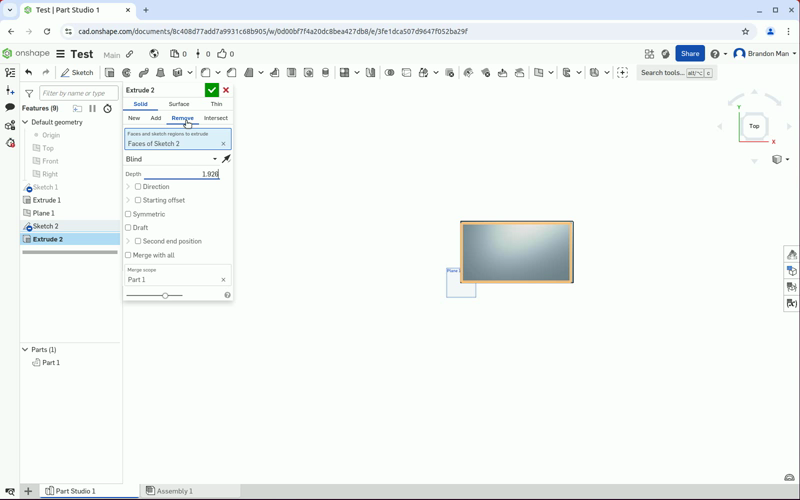
key(tab, 6)
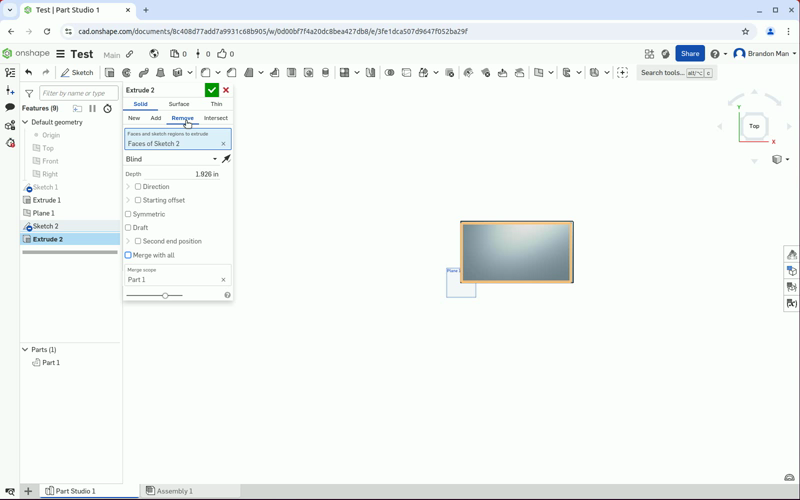
key(space)
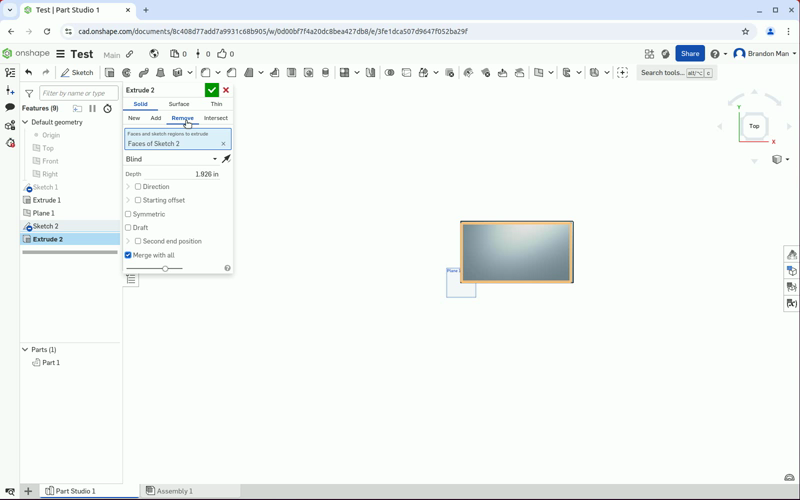
key(enter)
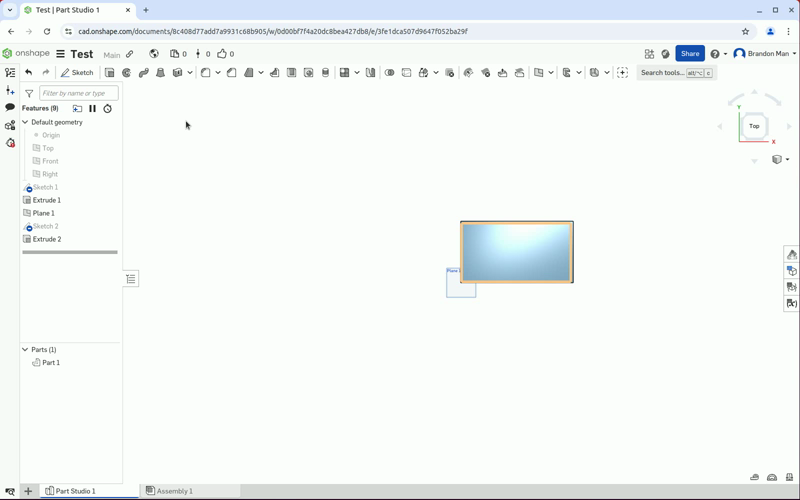
key(shift+h)
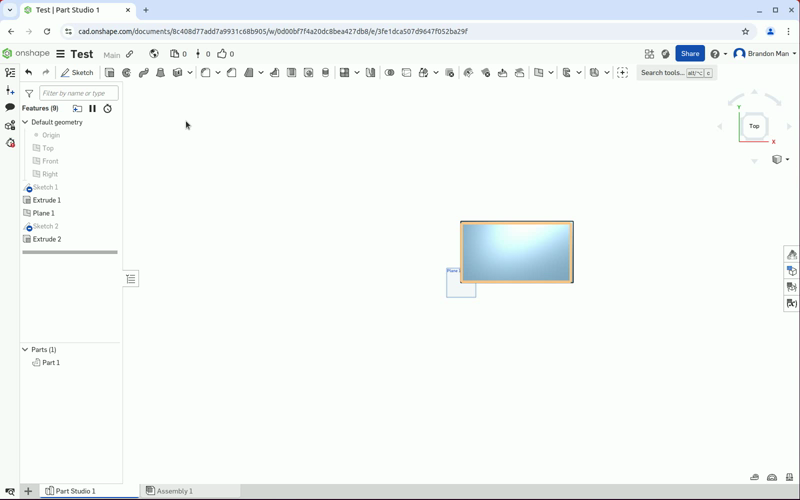
key(shift+h)
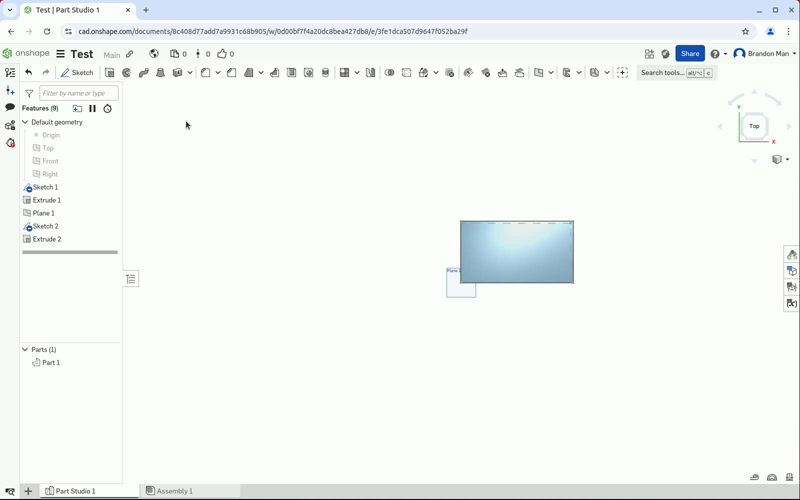
key(shift+7)
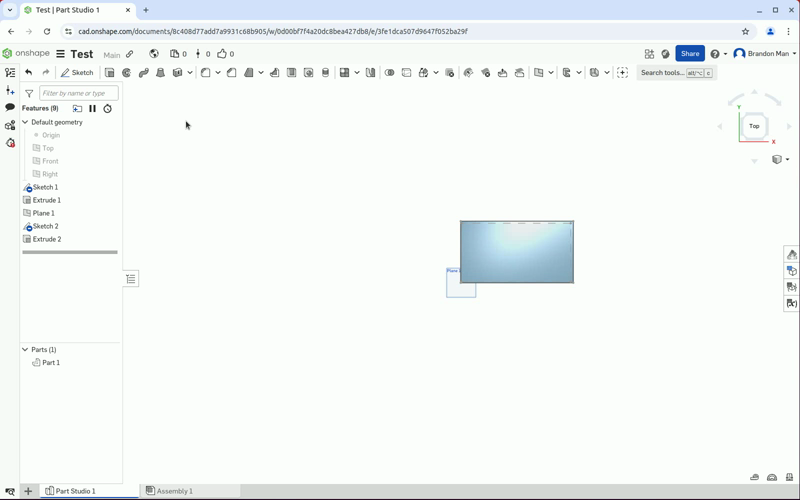
key(up, 3)
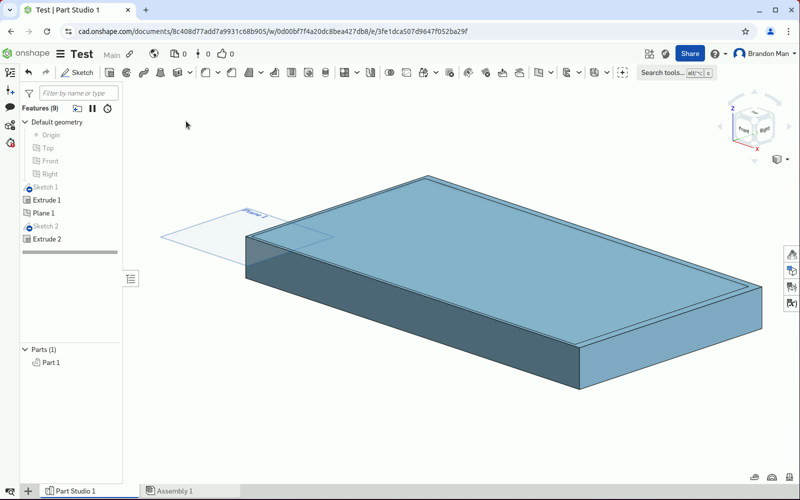
key(left, 3)
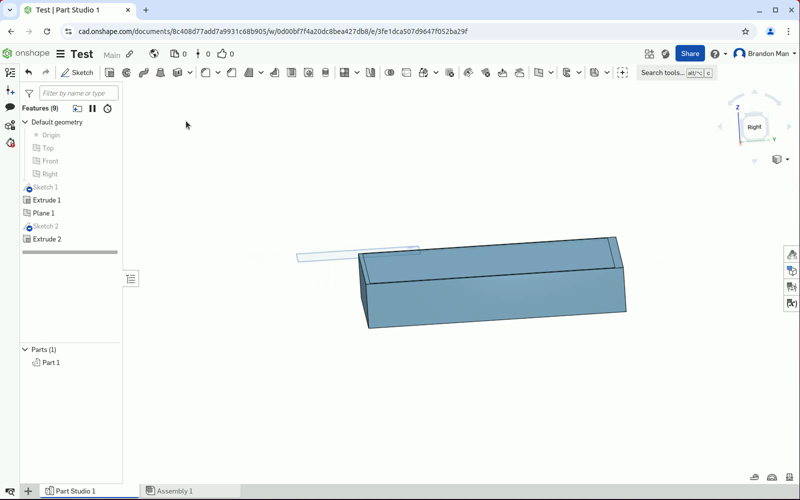
key(right, 3)
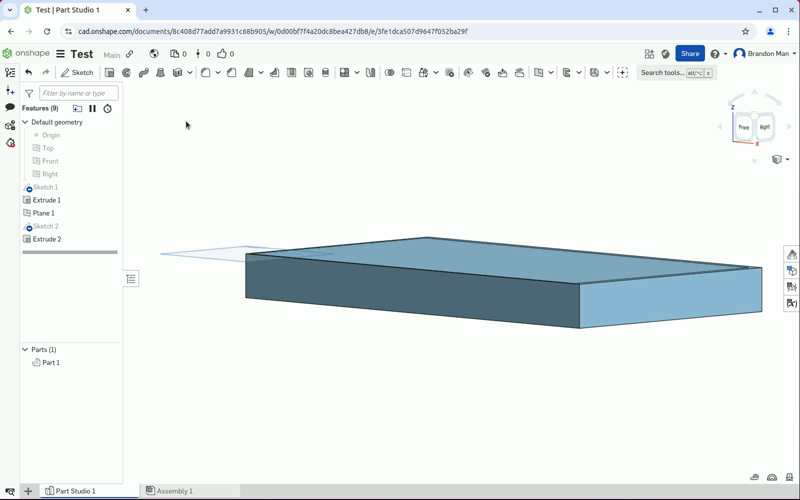
key(down, 3)
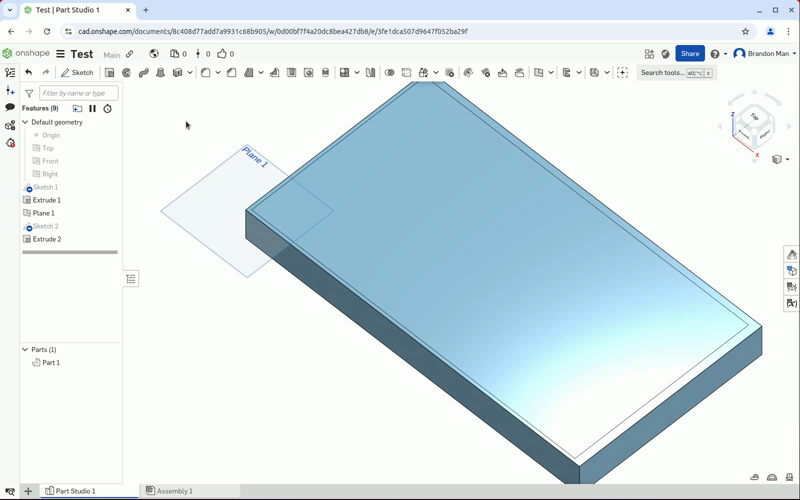
mouse_move(73, 189)
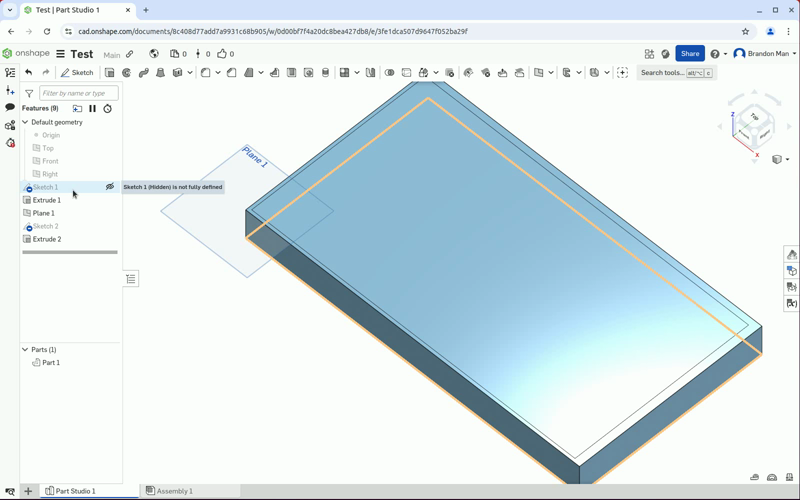
click(73, 189)